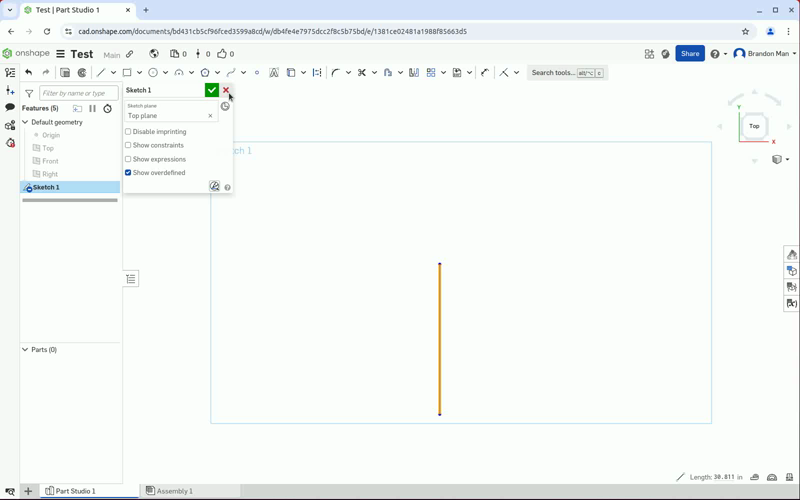
key(shift+h)
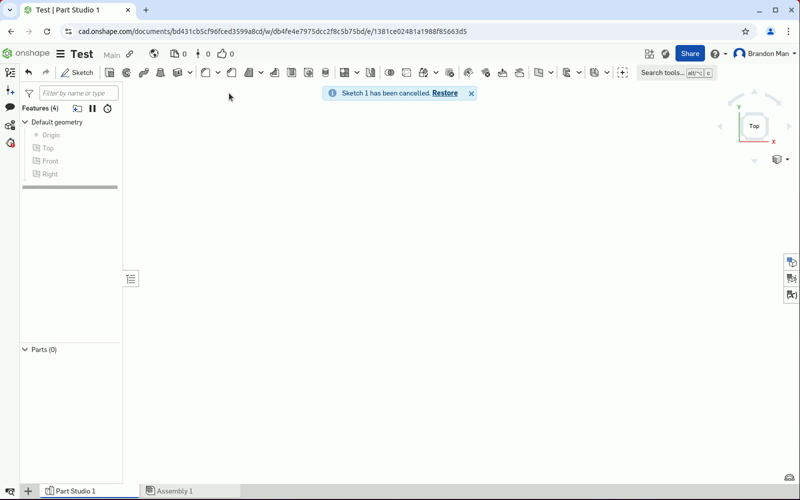
mouse_move(73, 352)
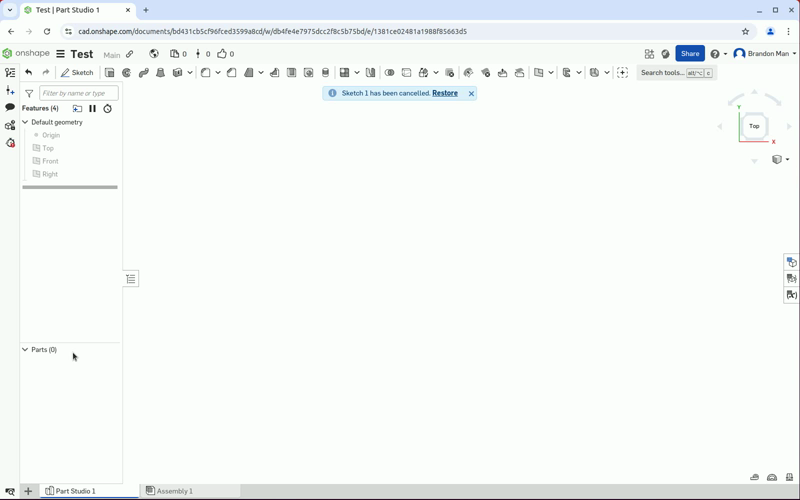
key(y)
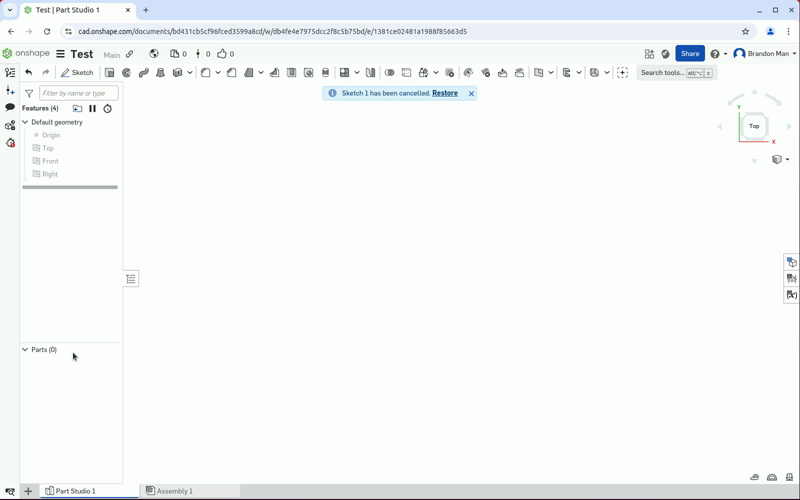
key(shift+p)
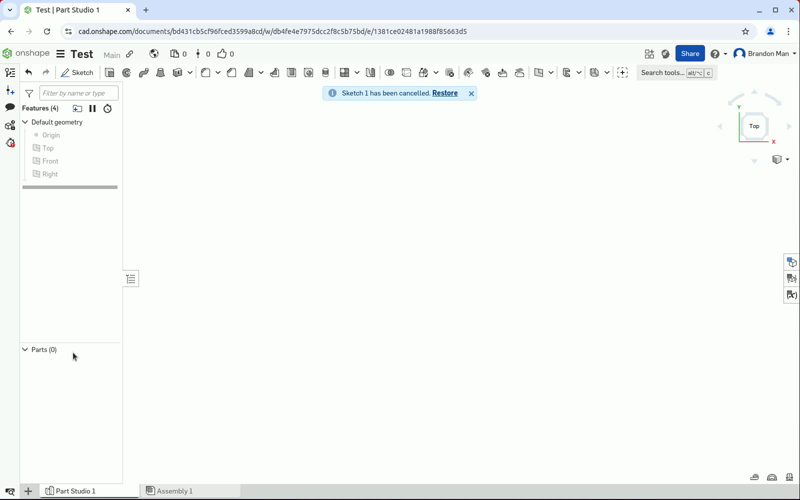
key(space)
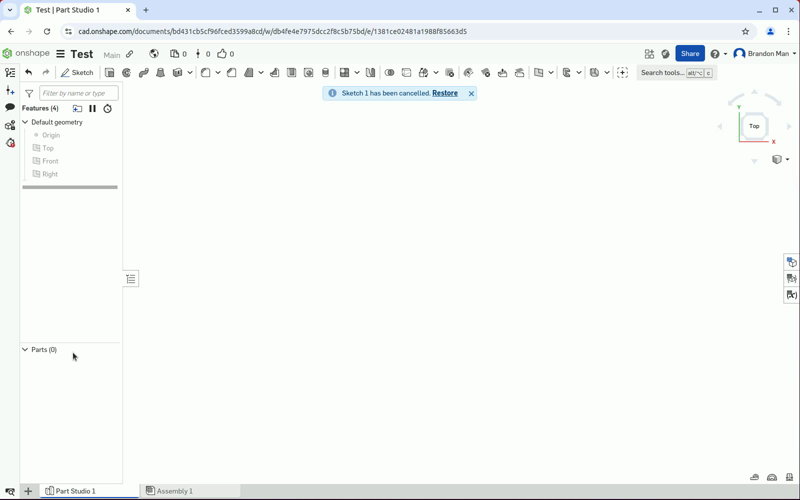
key_down(shift)
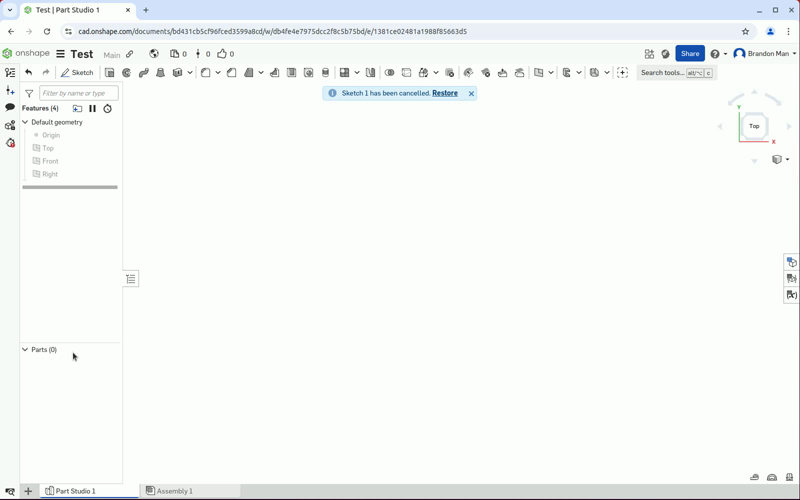
key(up)
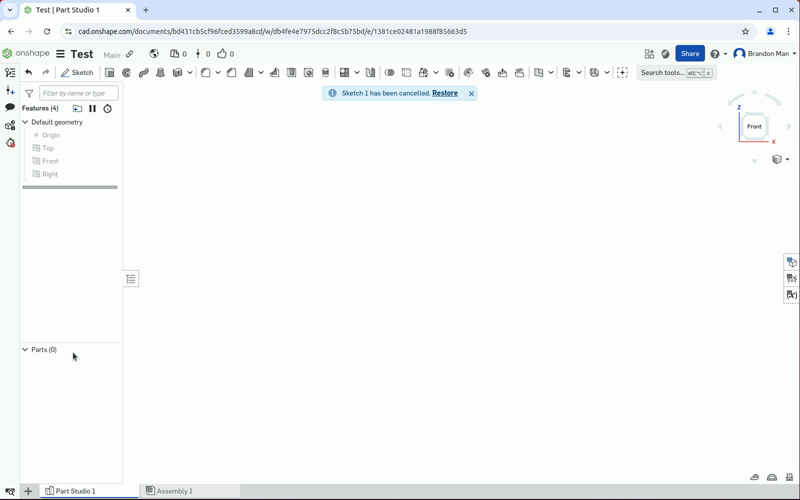
key_up(shift)
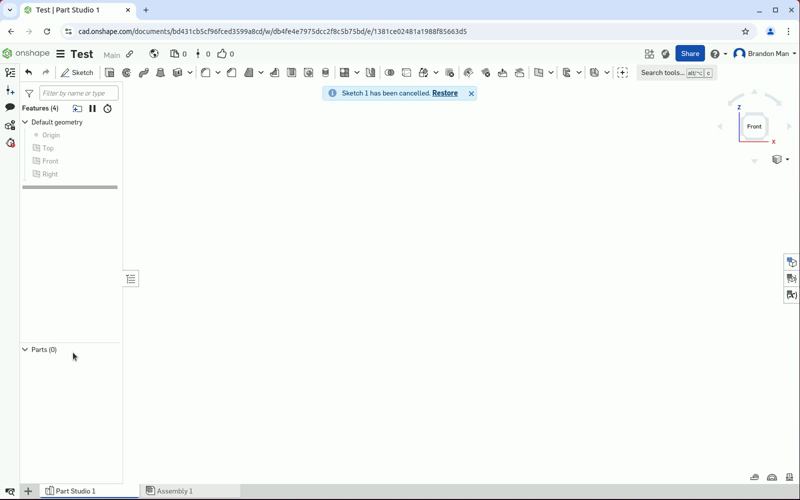
mouse_move(73, 352)
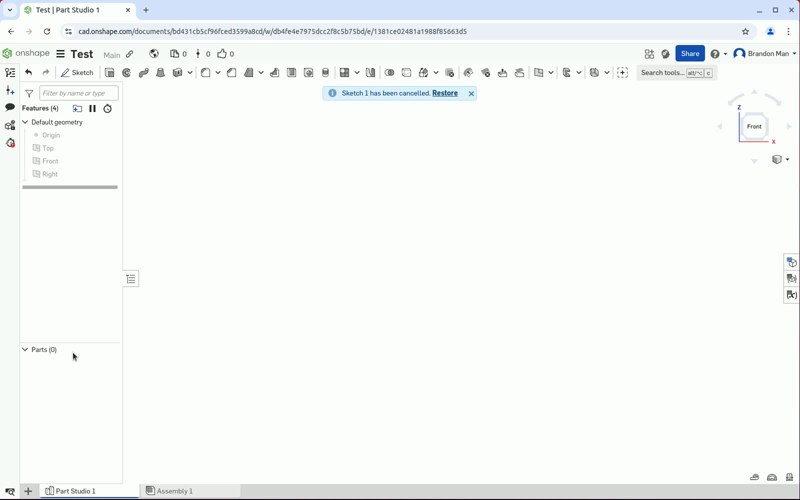
key(shift+y)
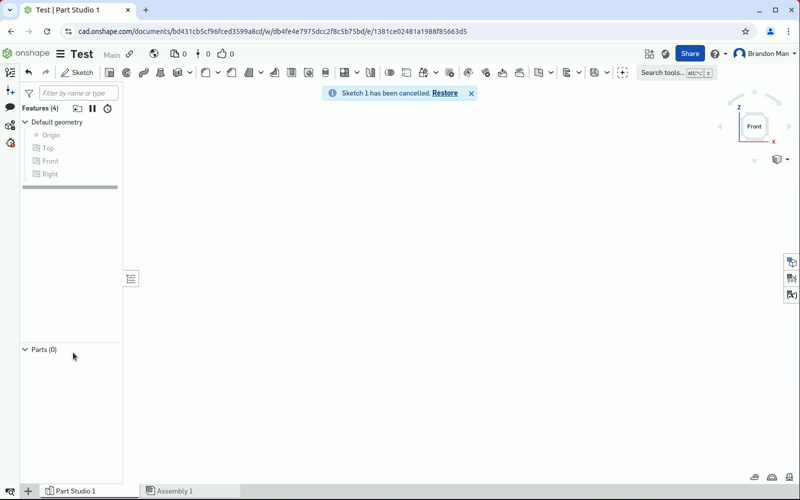
key(shift+s)
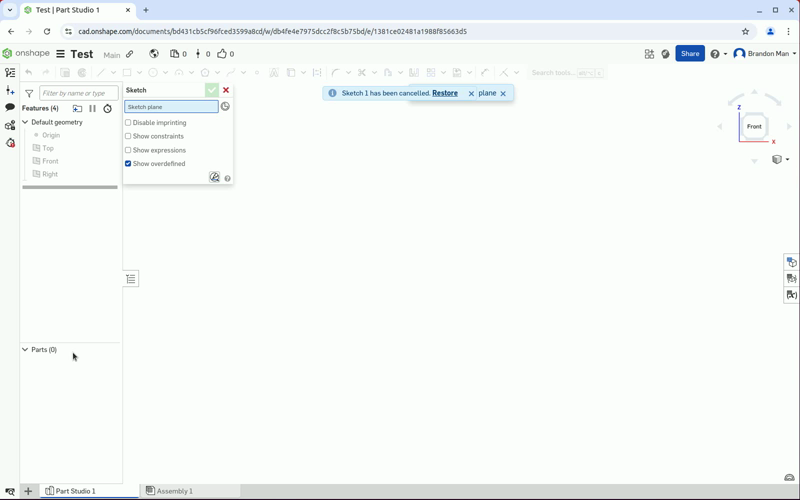
mouse_move(73, 163)
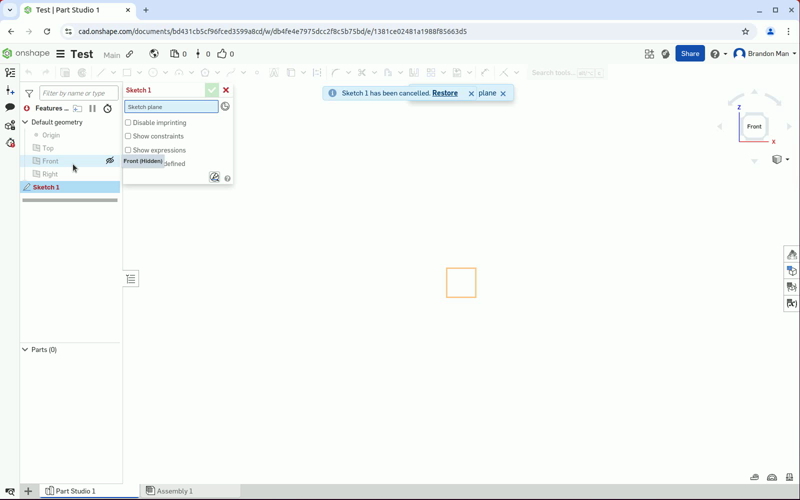
click(73, 163)
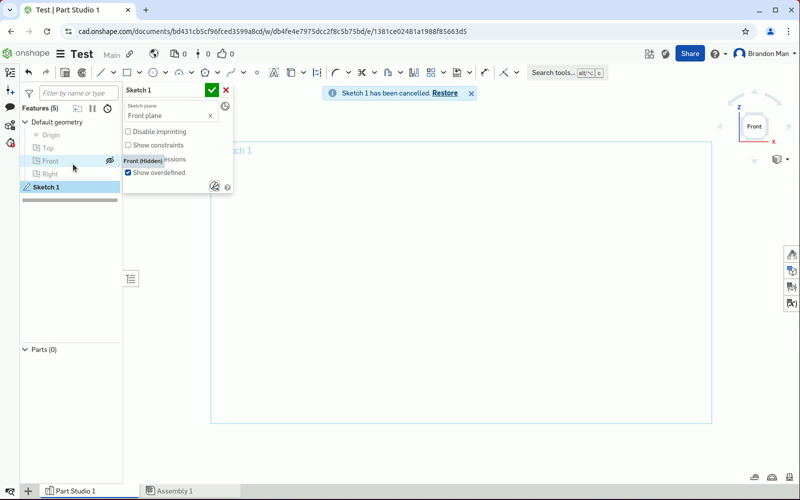
mouse_move(73, 352)
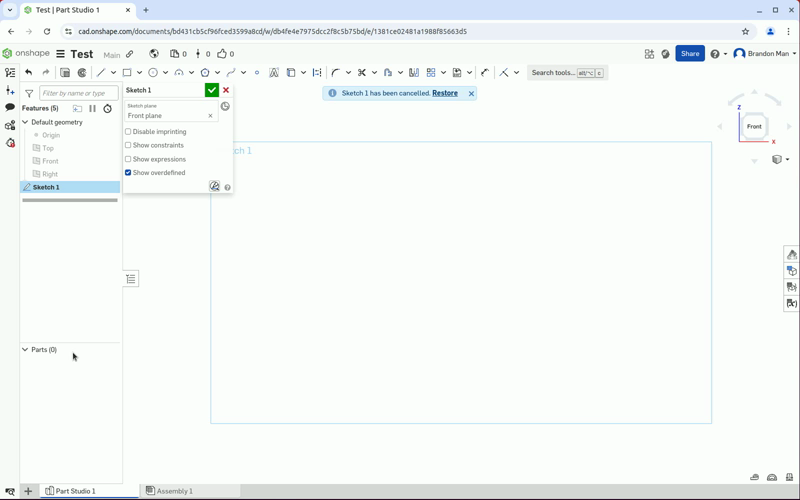
key(y)
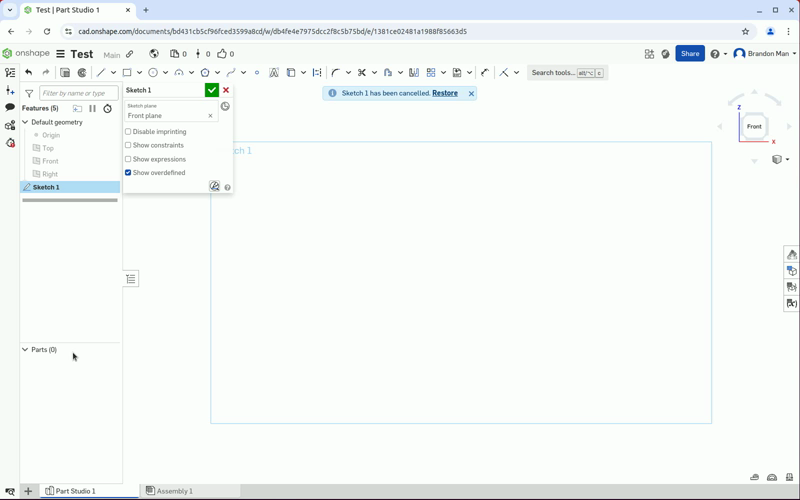
key(l)
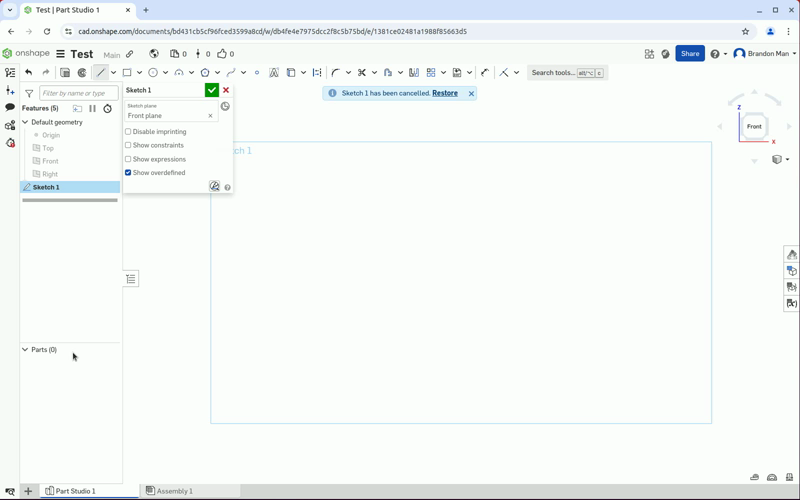
key_down(shift)
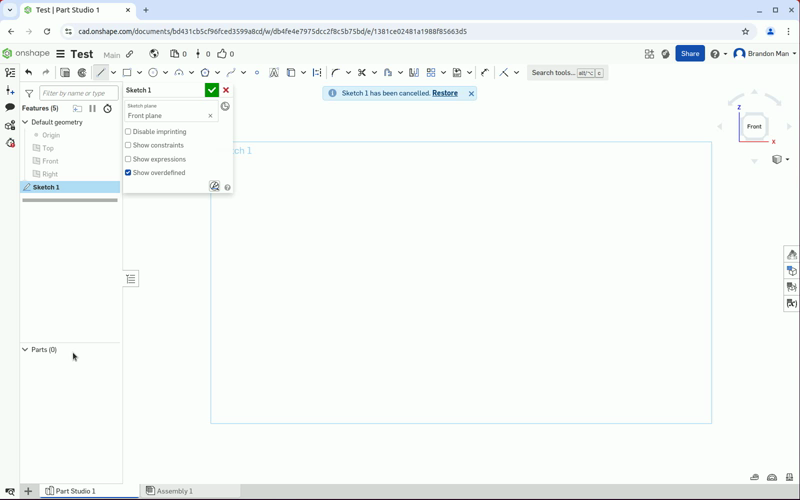
mouse_move(460, 320)
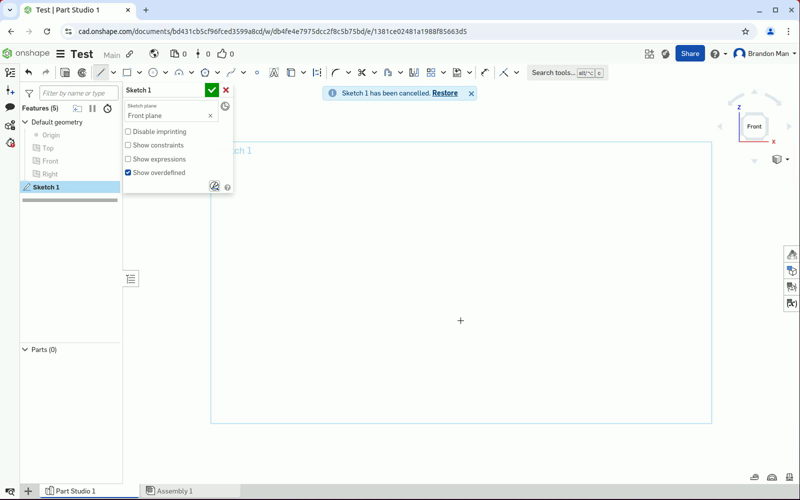
click(460, 320)
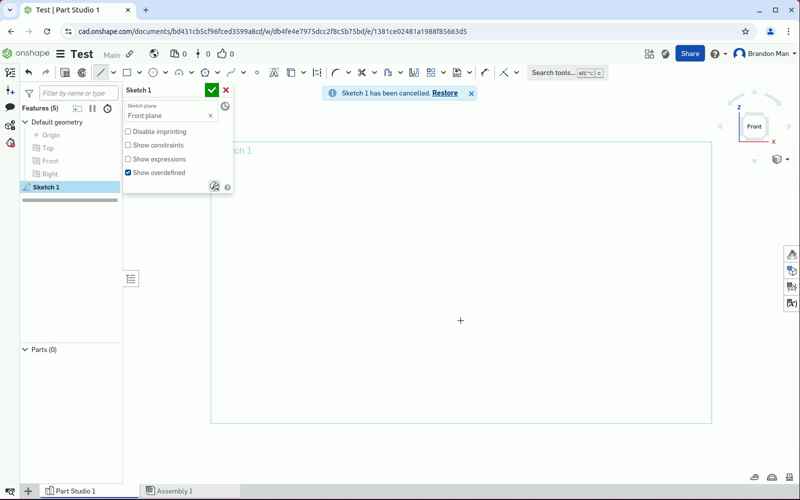
key_up(shift)
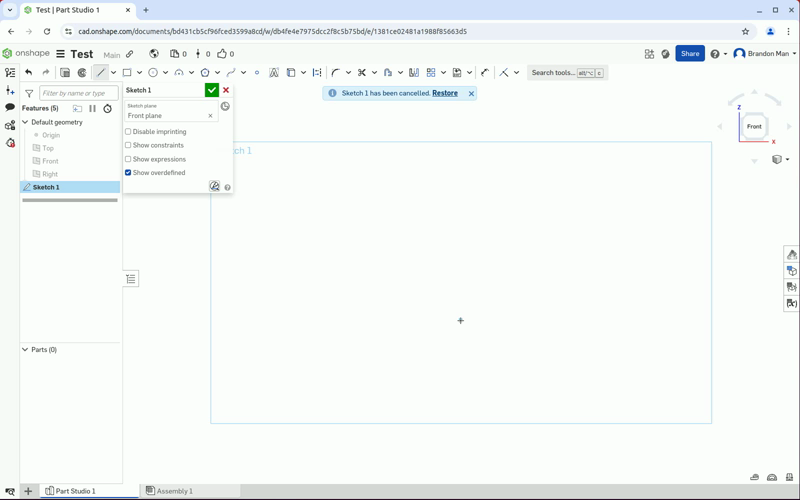
key_down(shift)
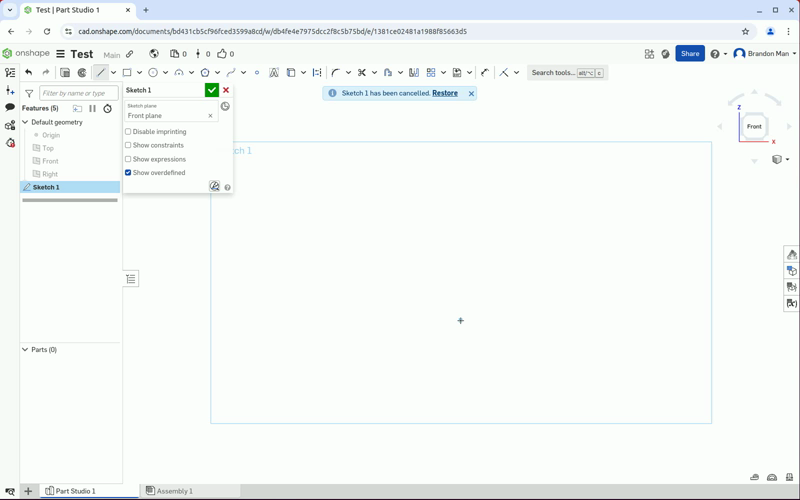
mouse_move(490, 320)
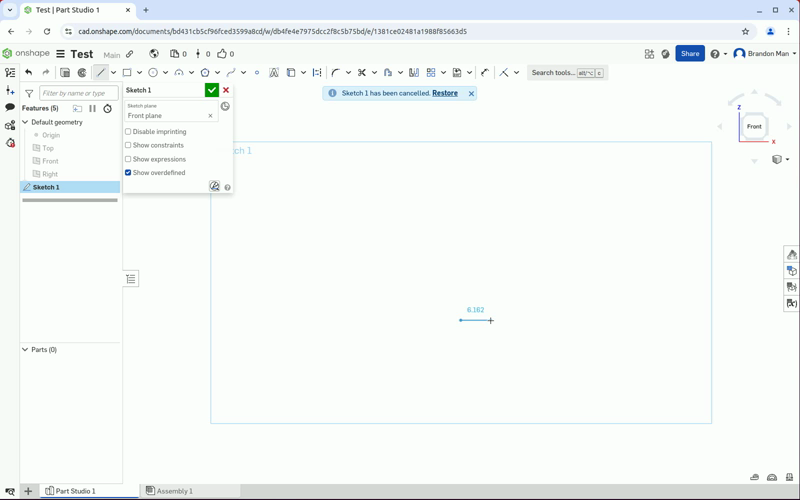
mouse_move(489, 320)
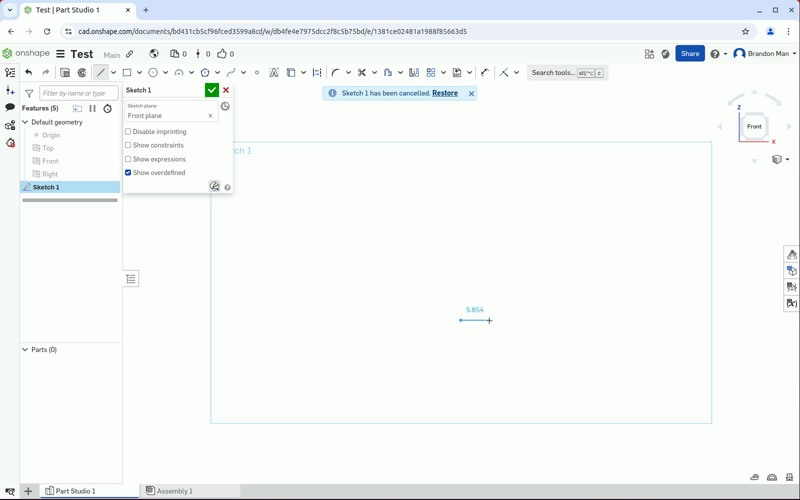
click(489, 320)
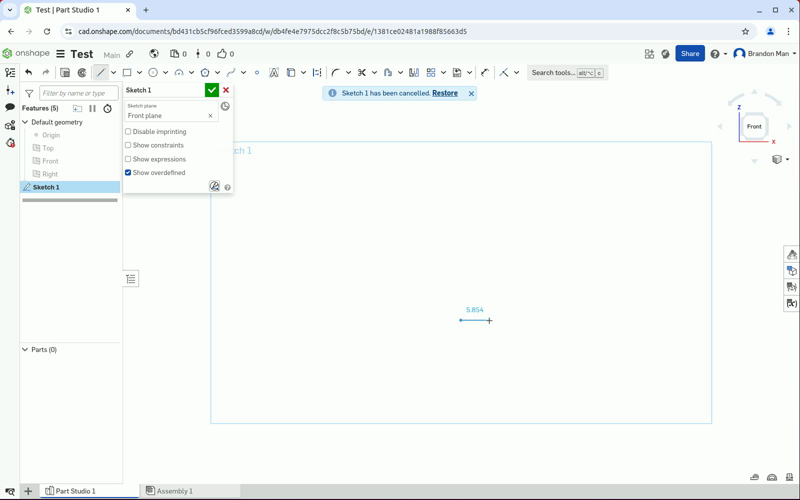
key_up(shift)
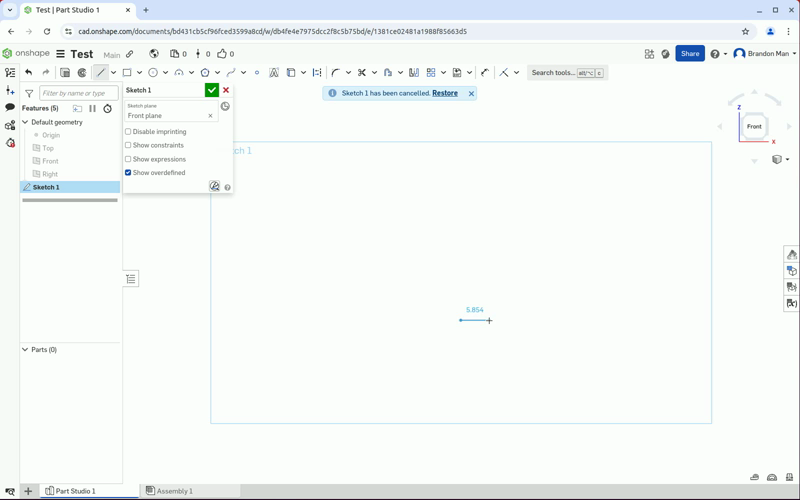
key_down(shift)
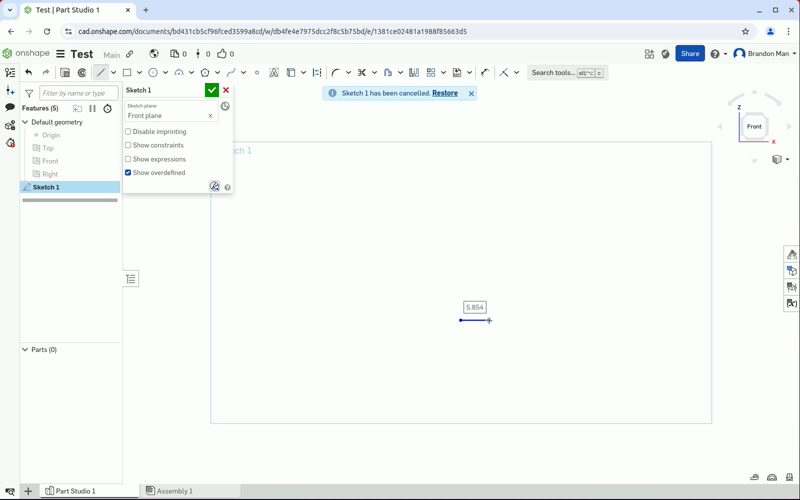
mouse_move(519, 320)
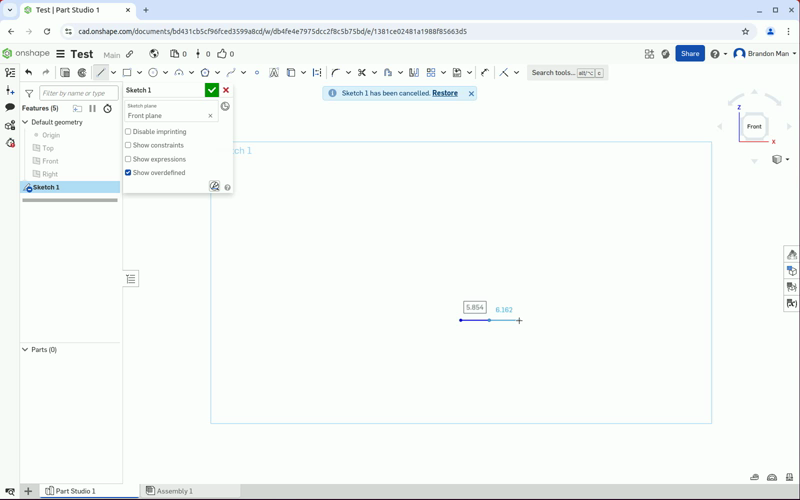
mouse_move(489, 282)
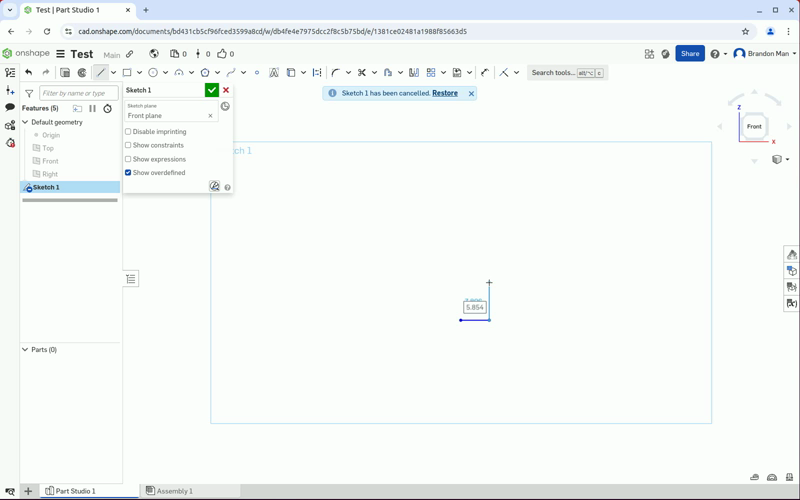
click(489, 282)
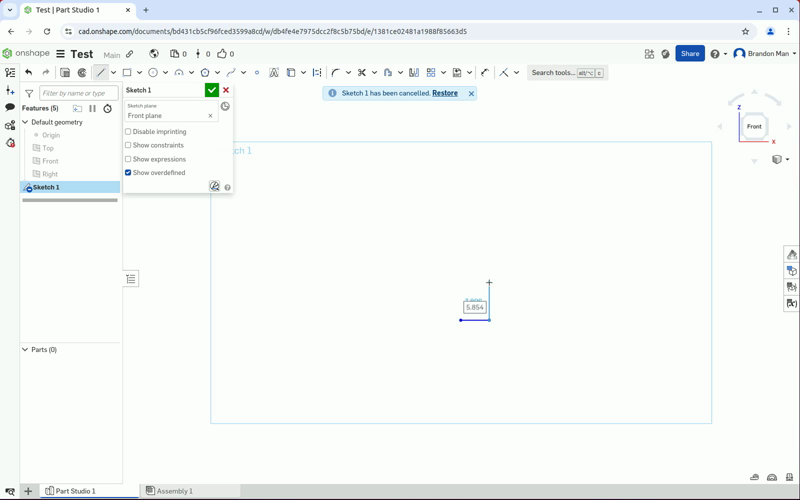
key_up(shift)
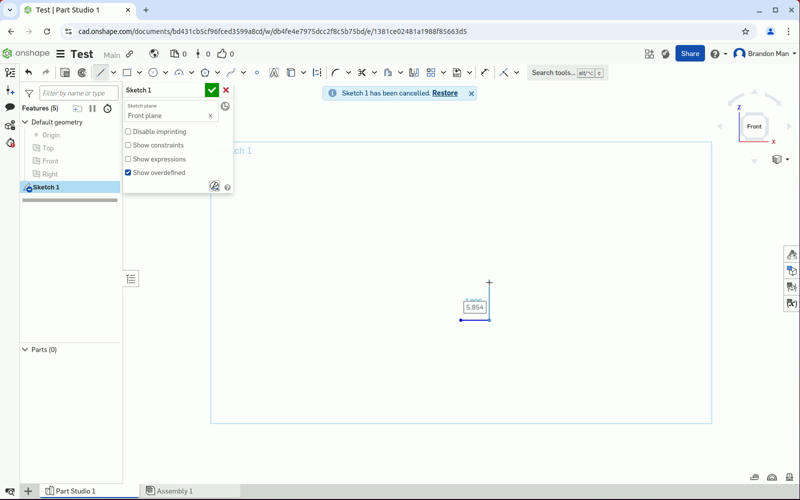
key_down(shift)
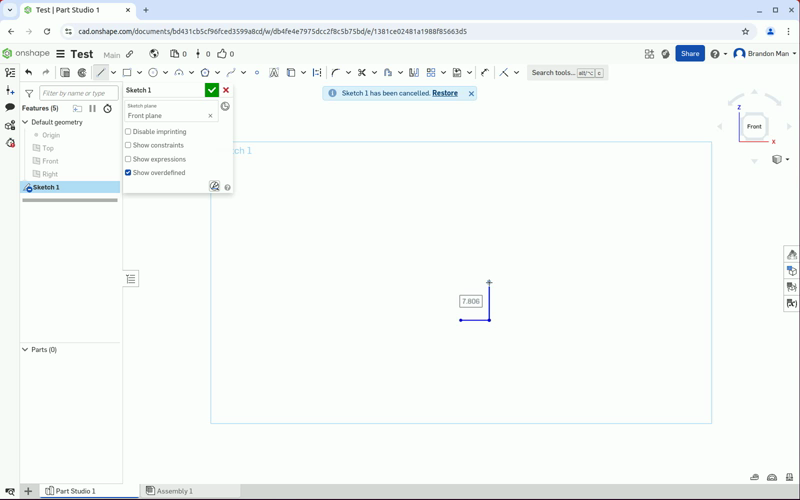
mouse_move(519, 282)
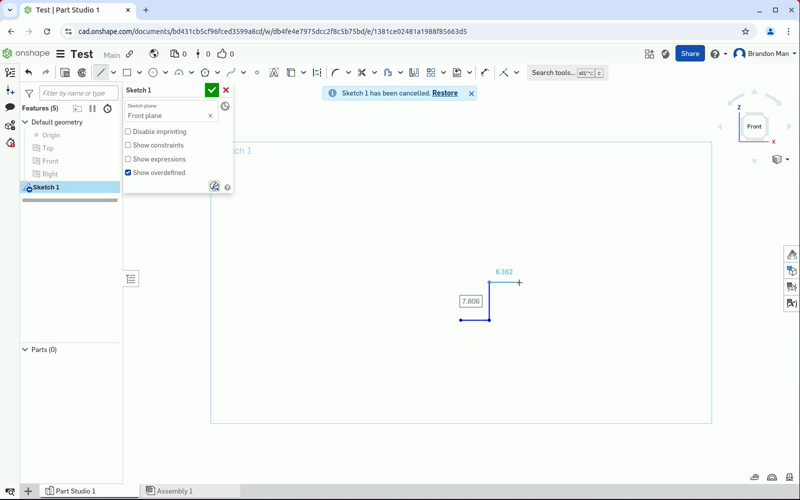
mouse_move(460, 282)
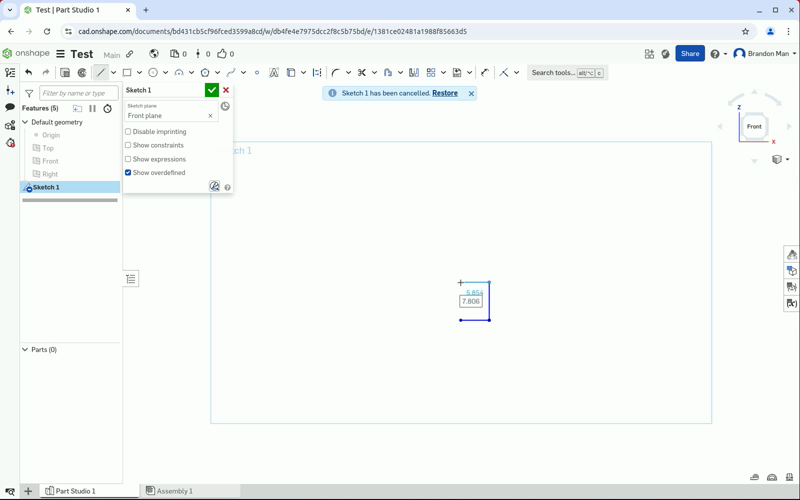
click(460, 282)
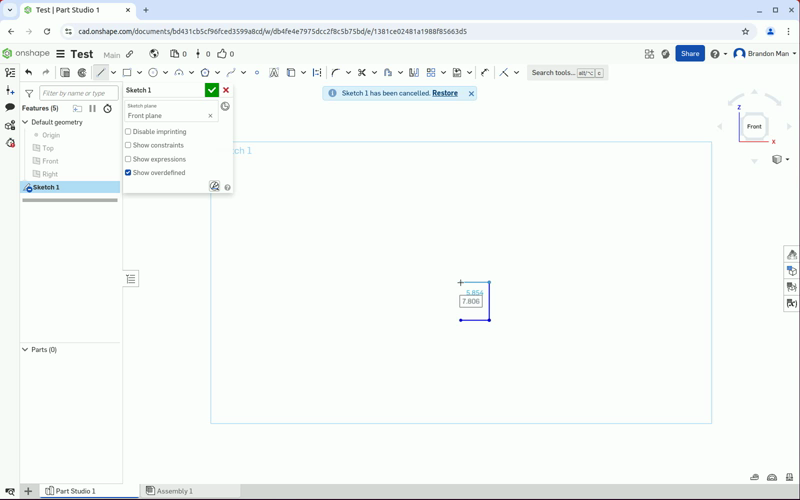
key_up(shift)
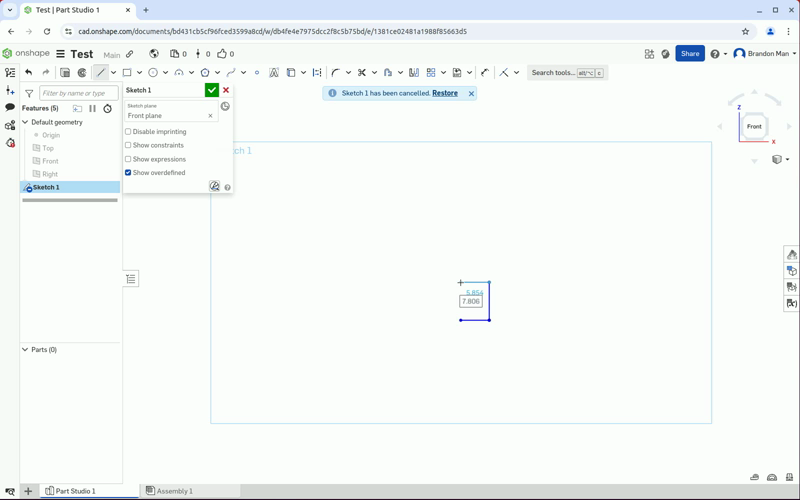
mouse_move(490, 282)
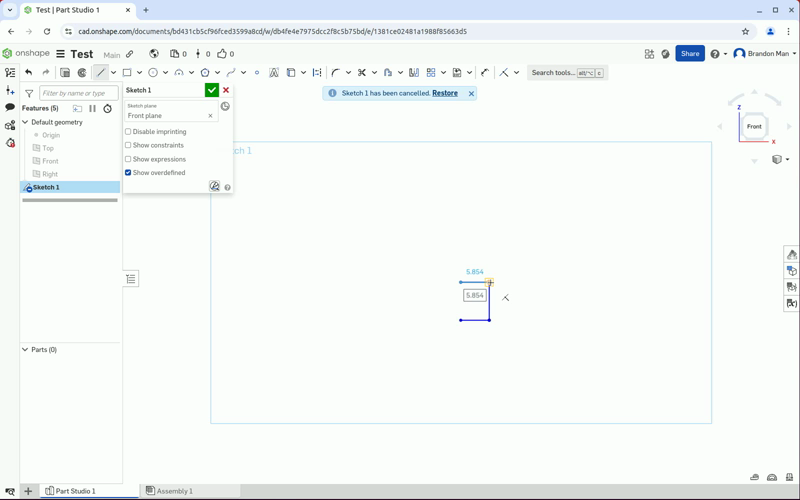
key_down(shift)
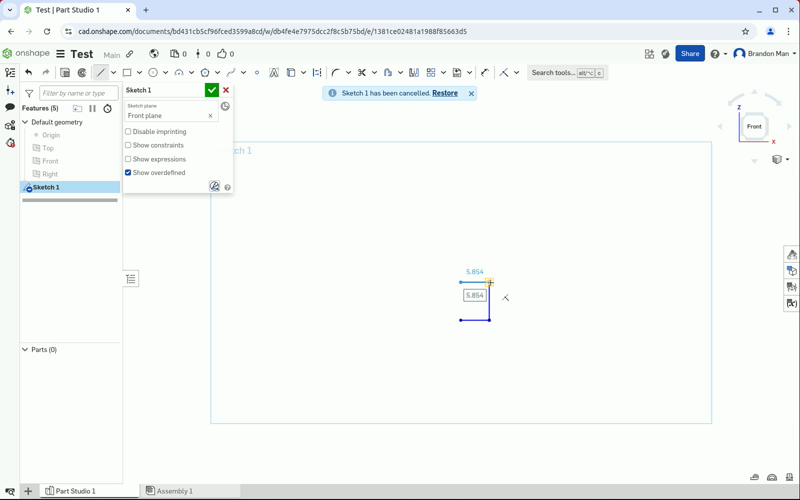
mouse_move(460, 320)
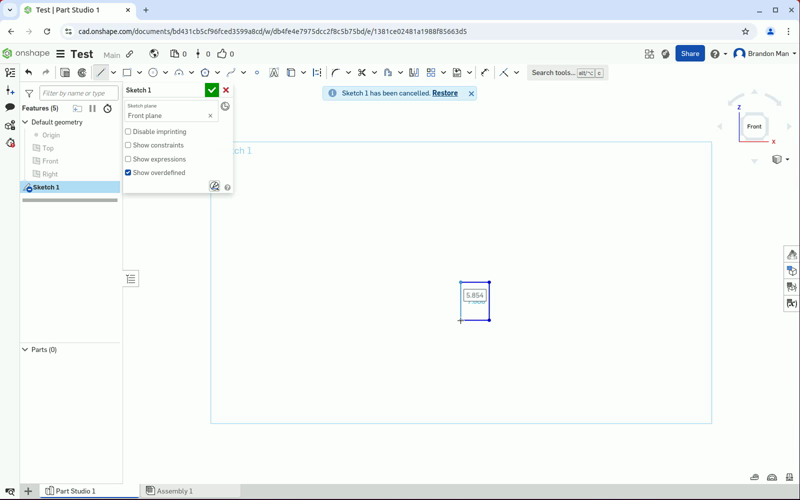
key_up(shift)
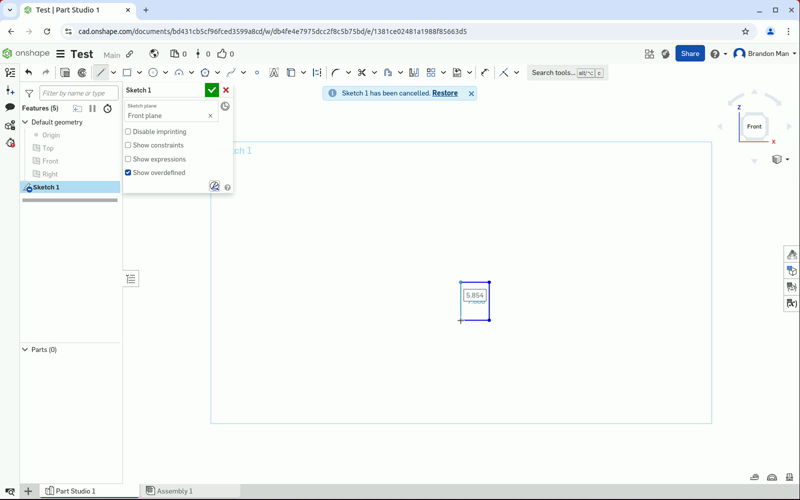
click(460, 320)
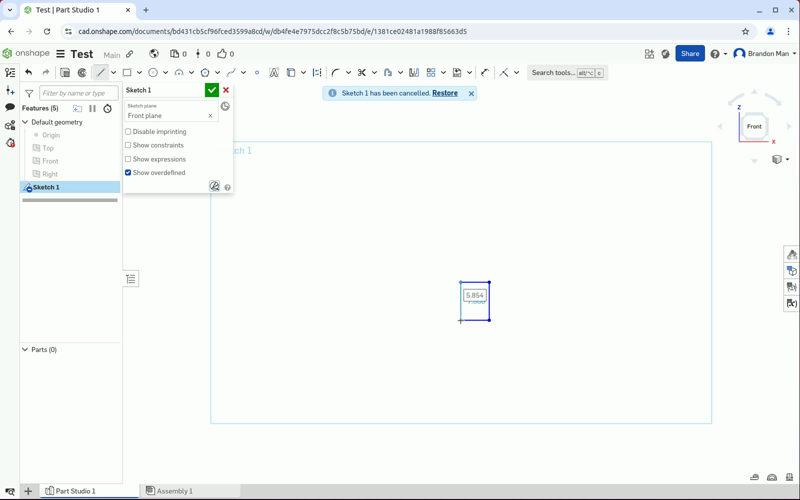
key(esc)
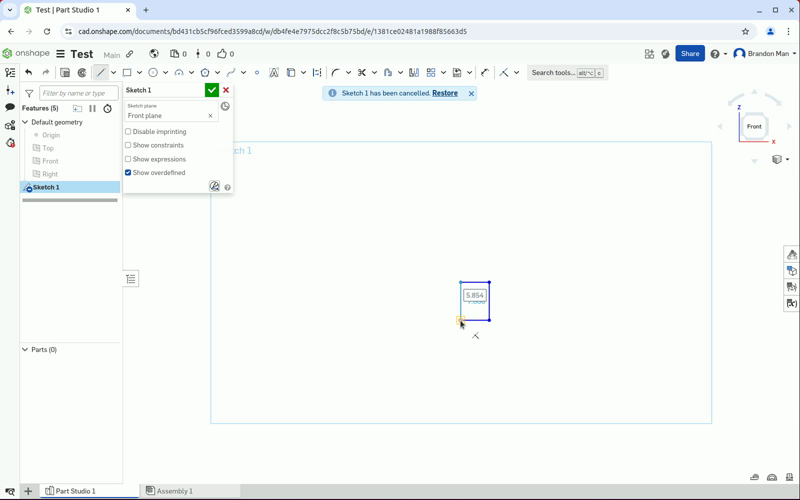
mouse_move(480, 304)
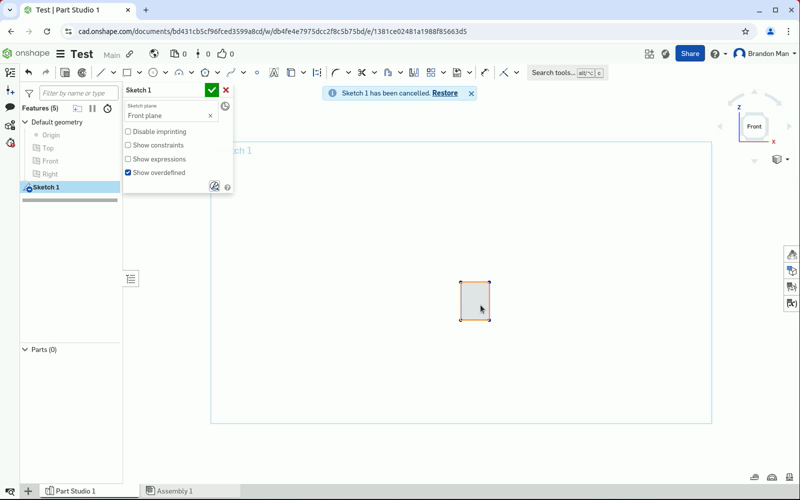
scroll(6)
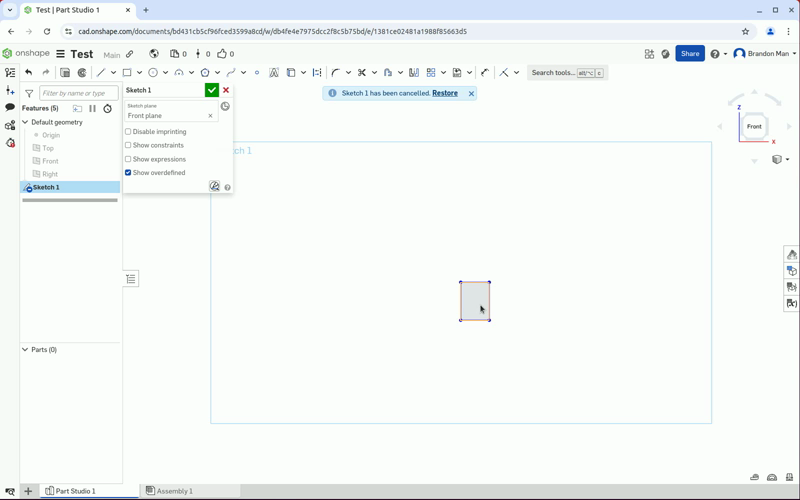
scroll(6)
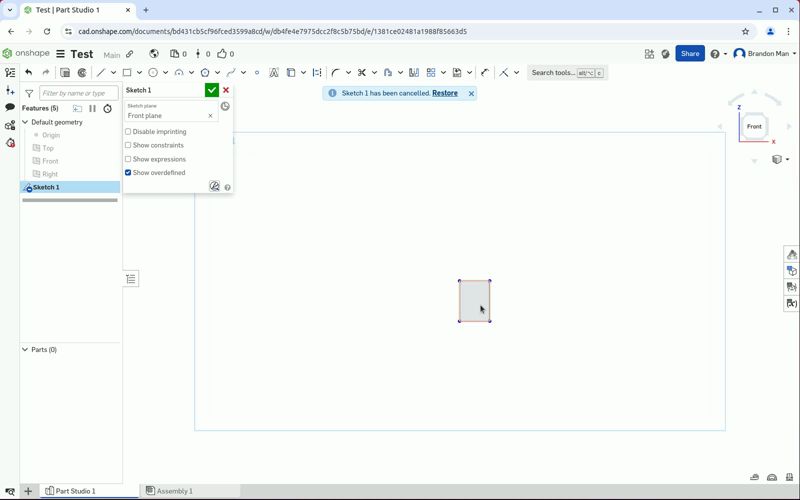
scroll(6)
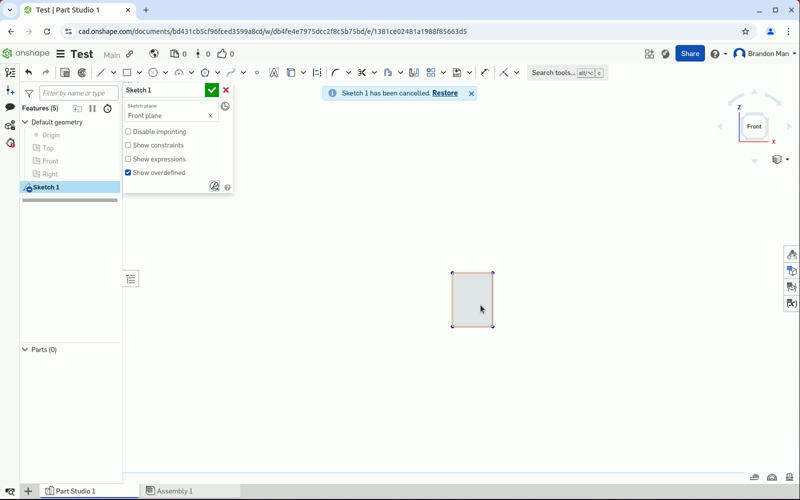
scroll(6)
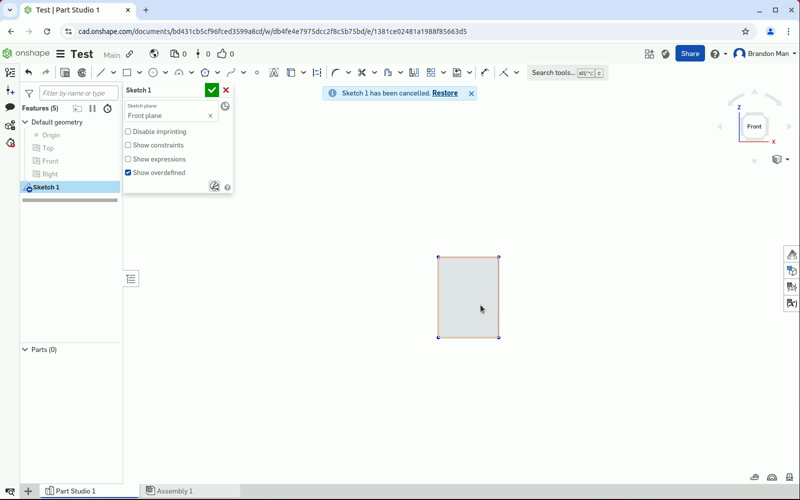
scroll(6)
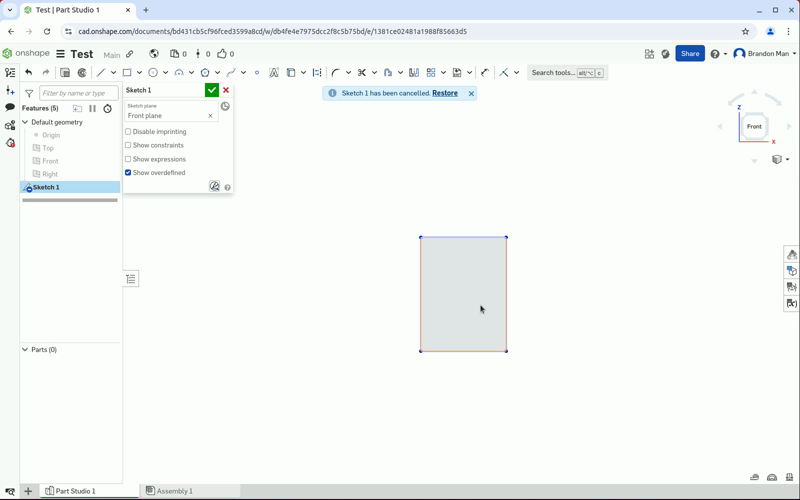
scroll(6)
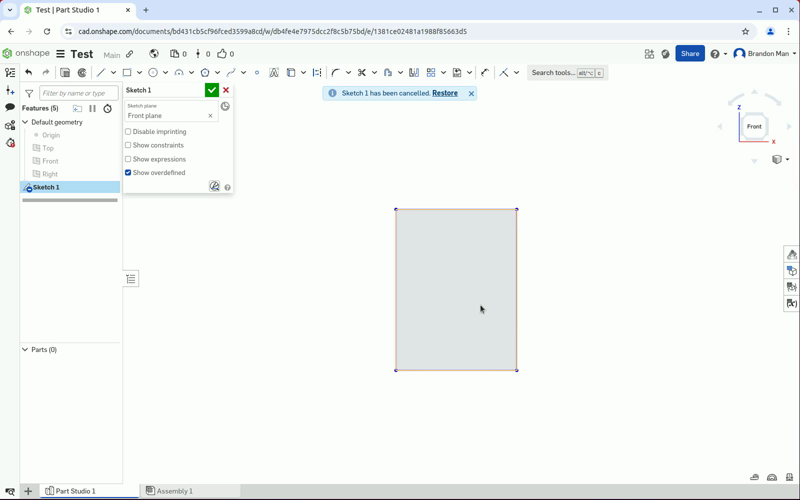
scroll(6)
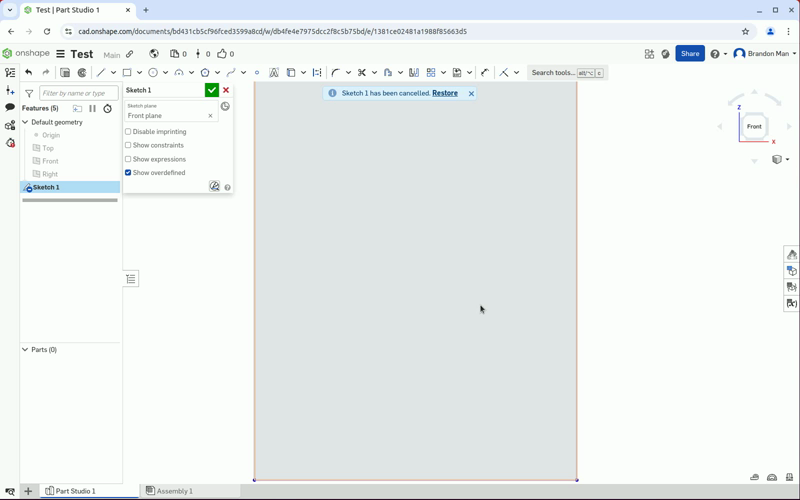
click(480, 304)
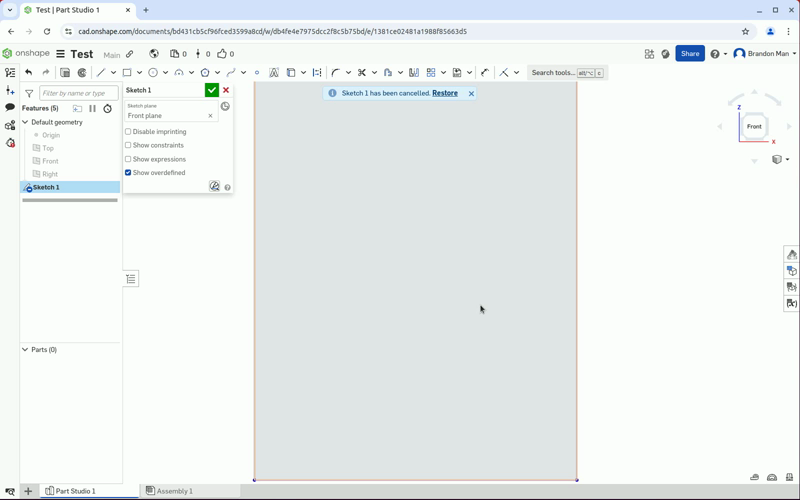
scroll(-6)
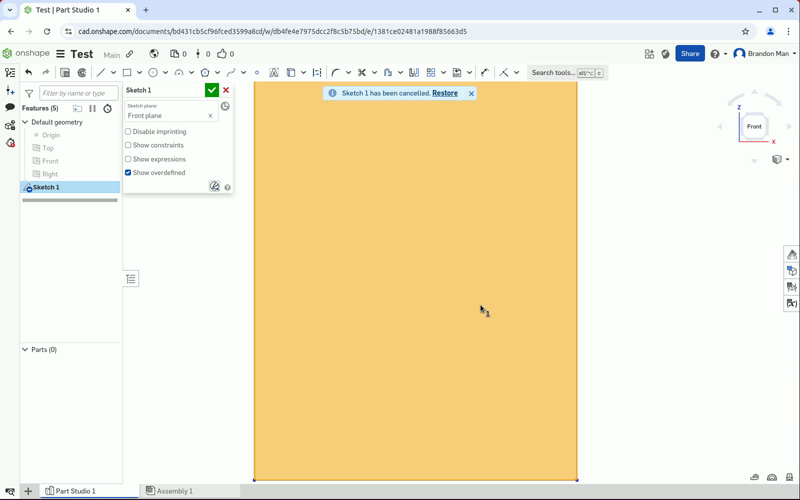
scroll(-6)
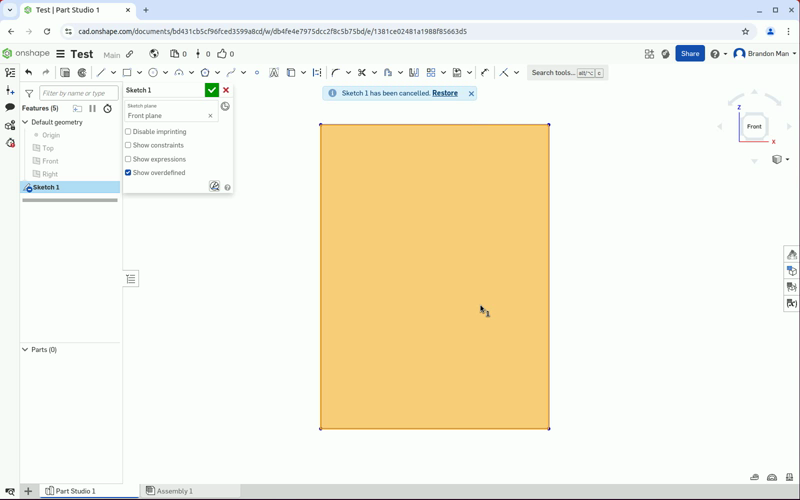
scroll(-6)
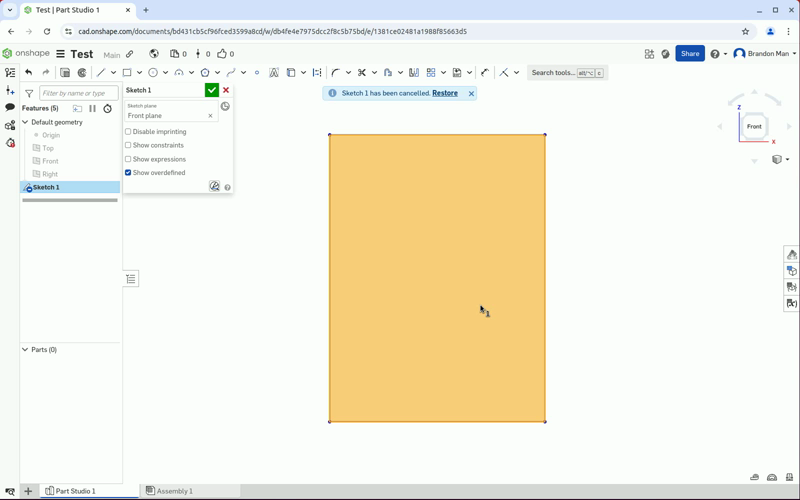
scroll(-6)
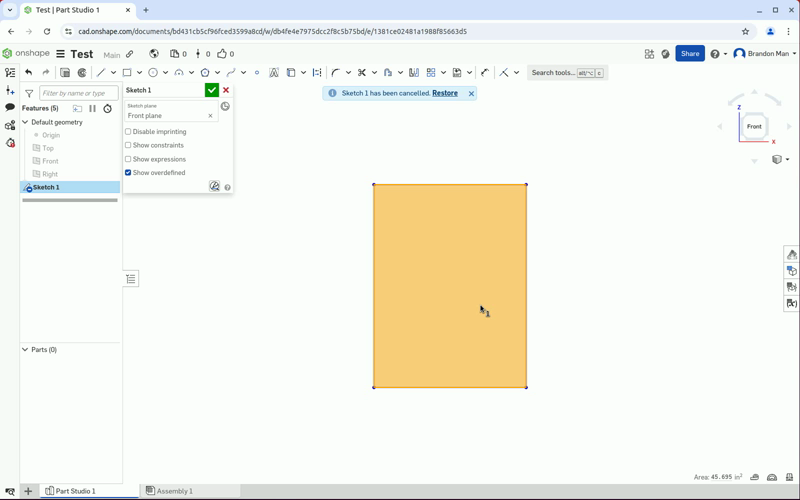
scroll(-6)
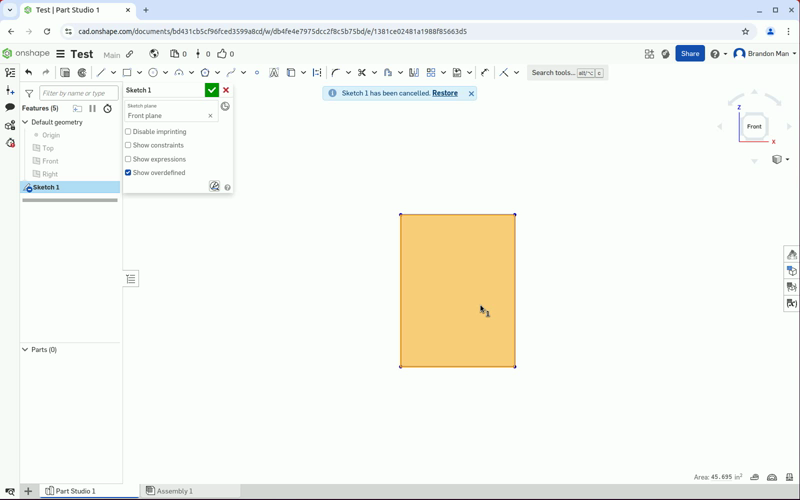
scroll(-6)
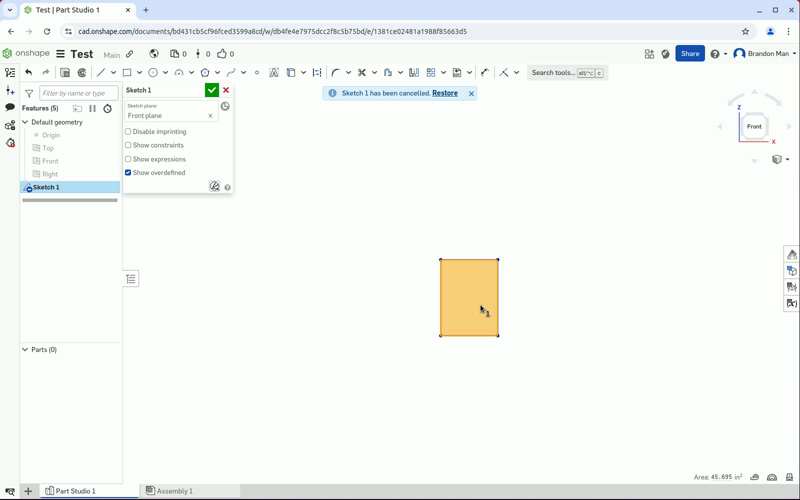
scroll(-6)
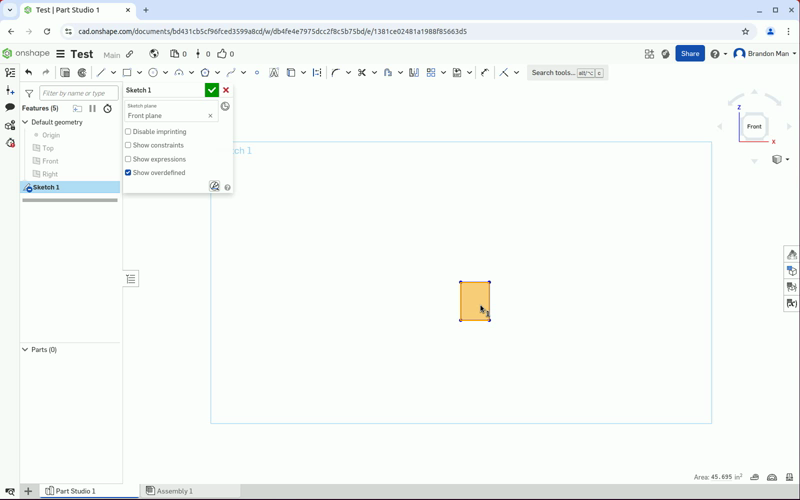
mouse_move(73, 352)
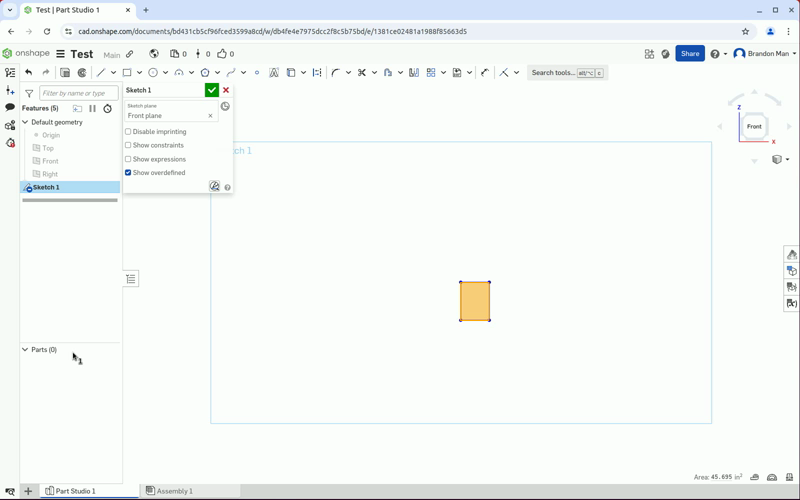
key(shift+y)
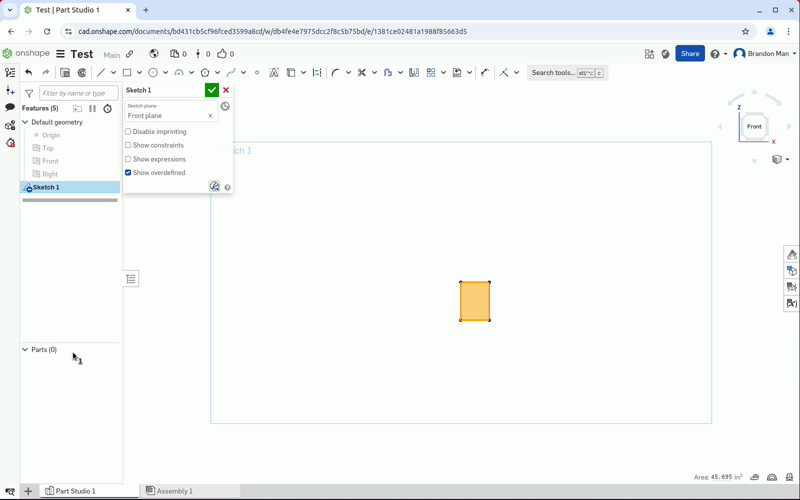
key(shift+e)
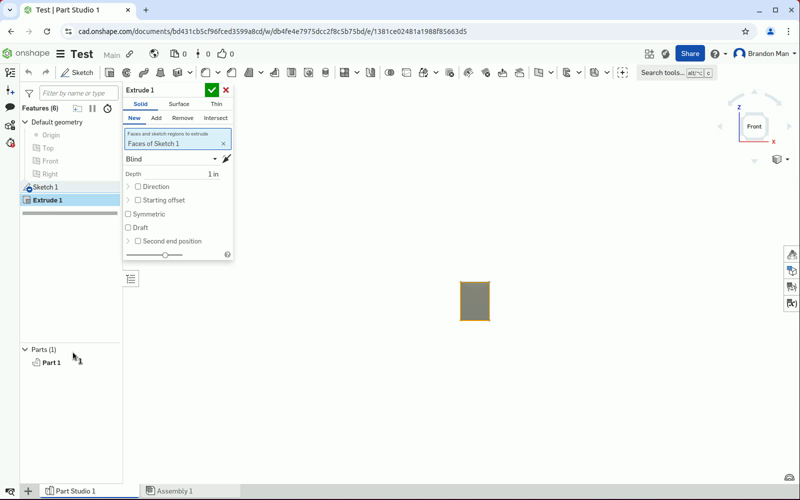
mouse_move(143, 106)
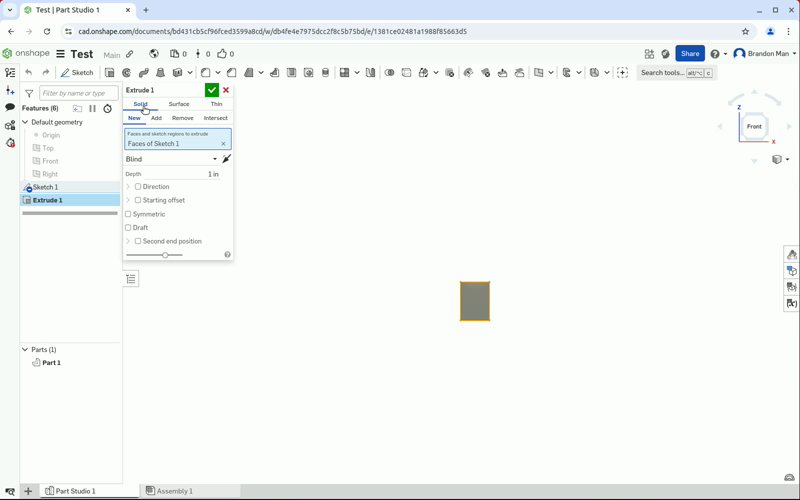
click(143, 106)
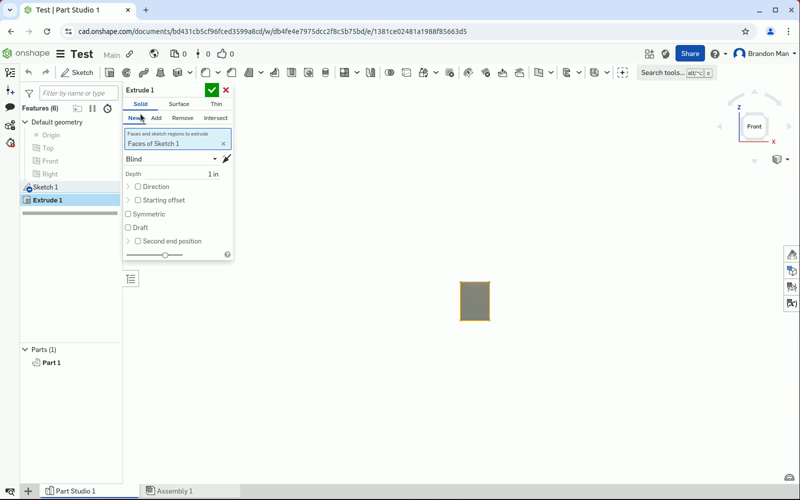
mouse_move(137, 120)
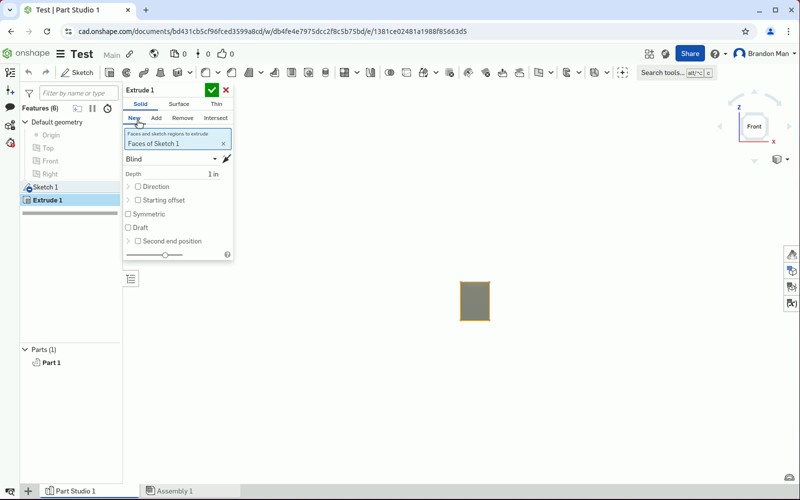
click(137, 120)
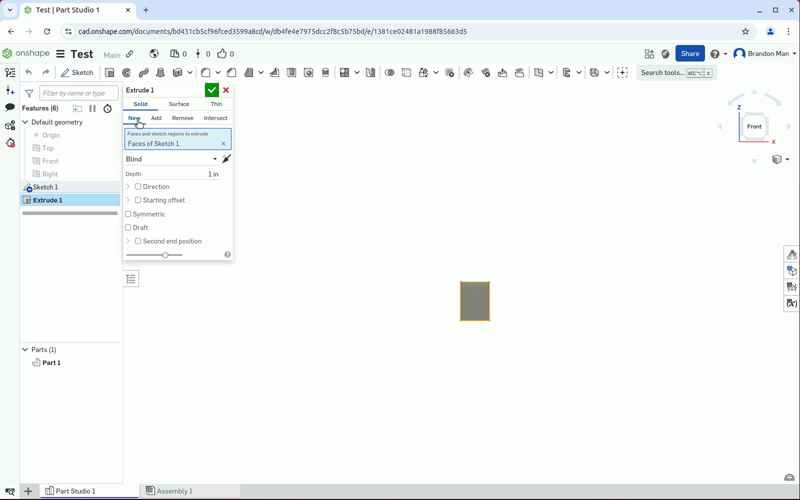
key(tab, 4)
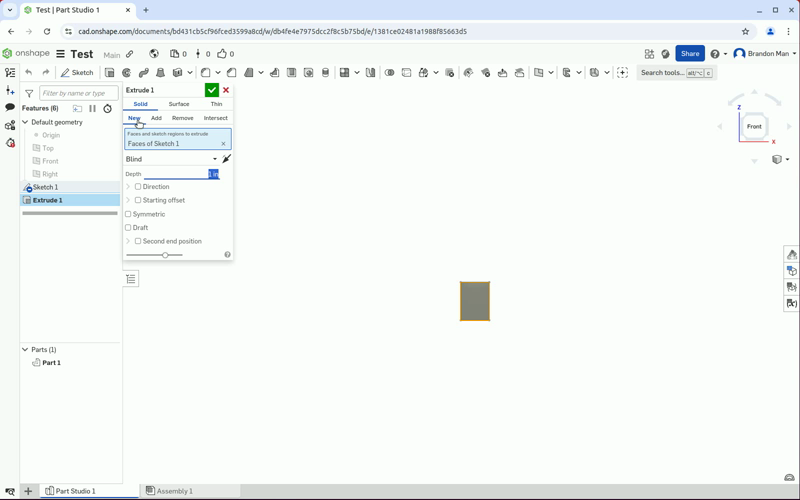
text(9.628)
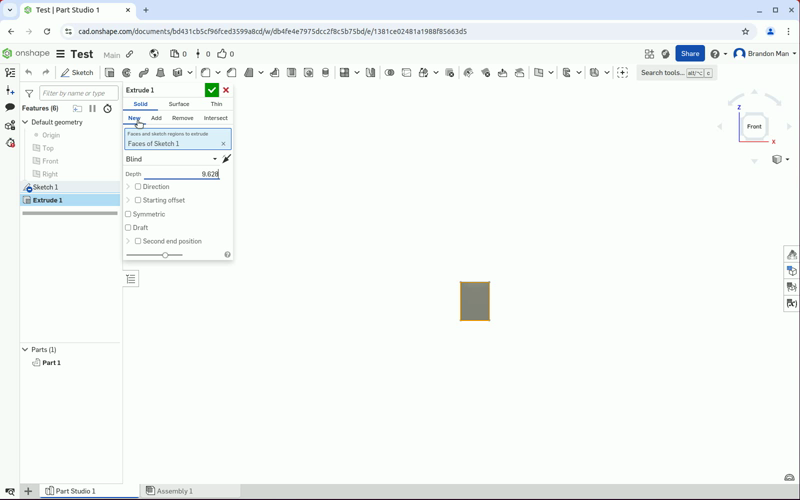
key(enter)
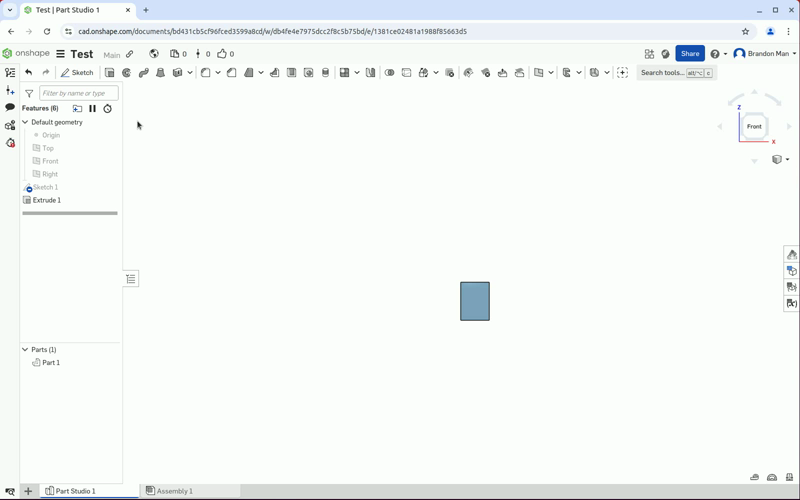
key(shift+h)
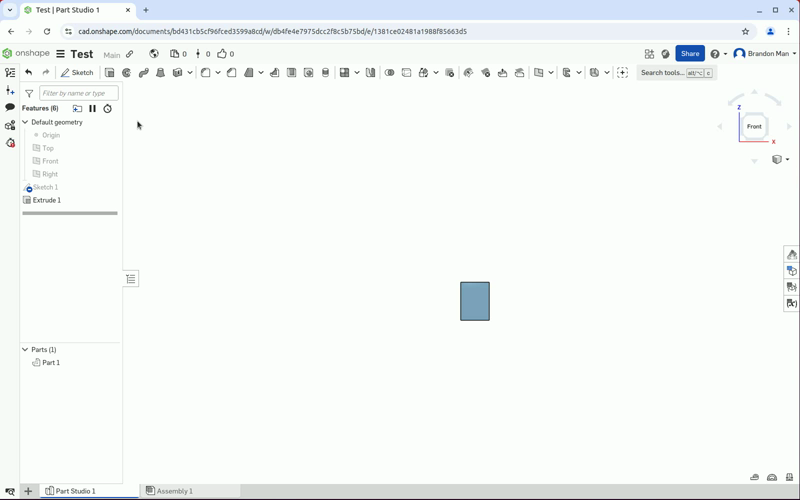
key(shift+h)
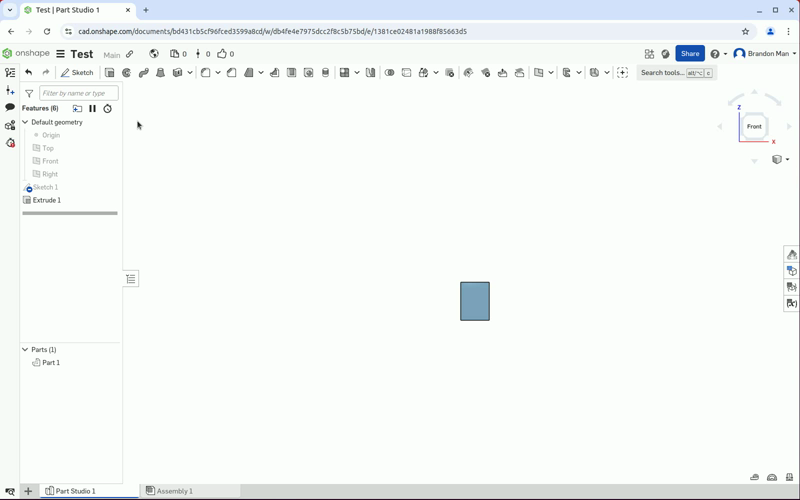
mouse_move(73, 189)
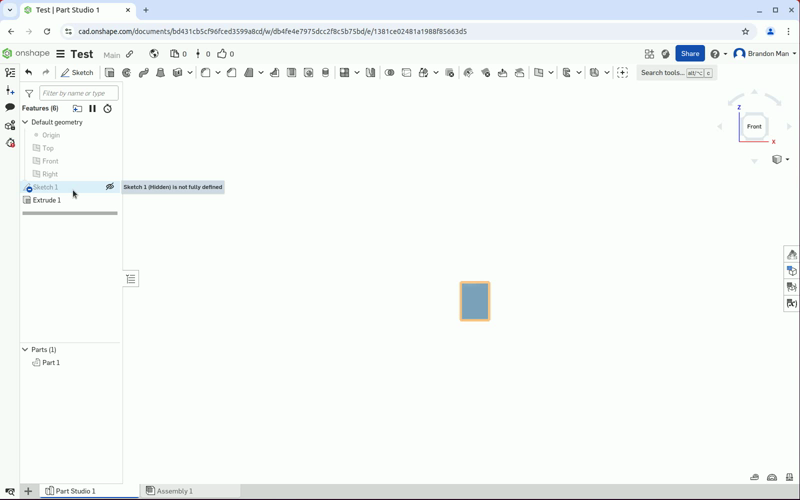
click(73, 189)
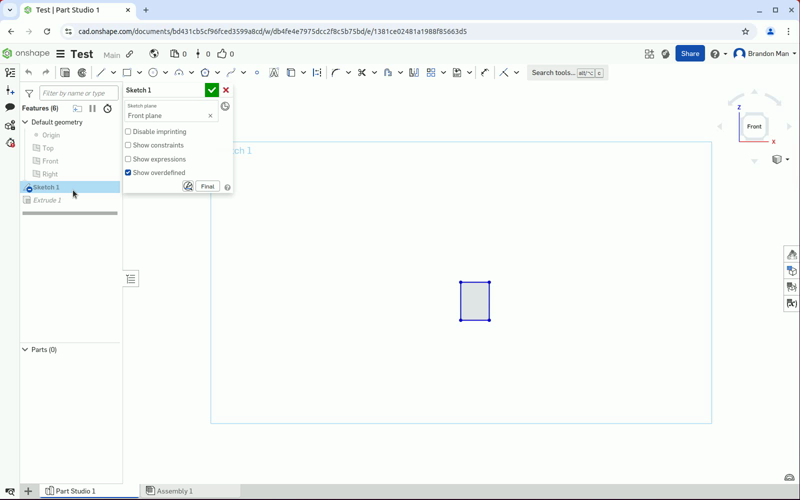
mouse_move(229, 92)
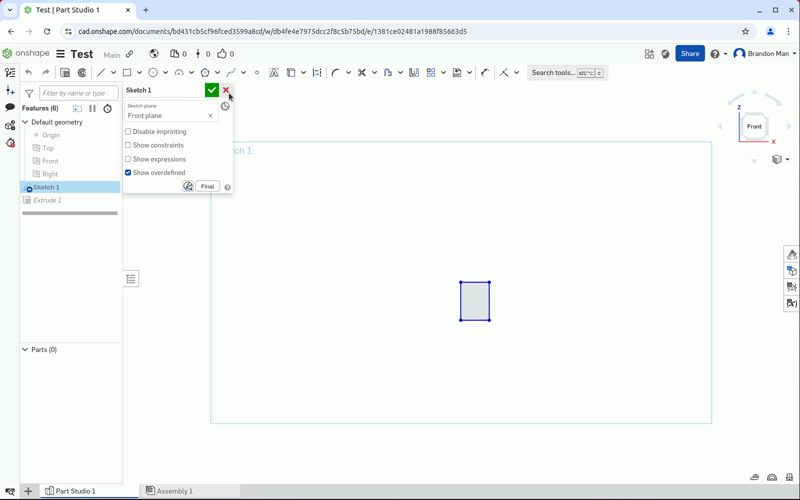
click(229, 92)
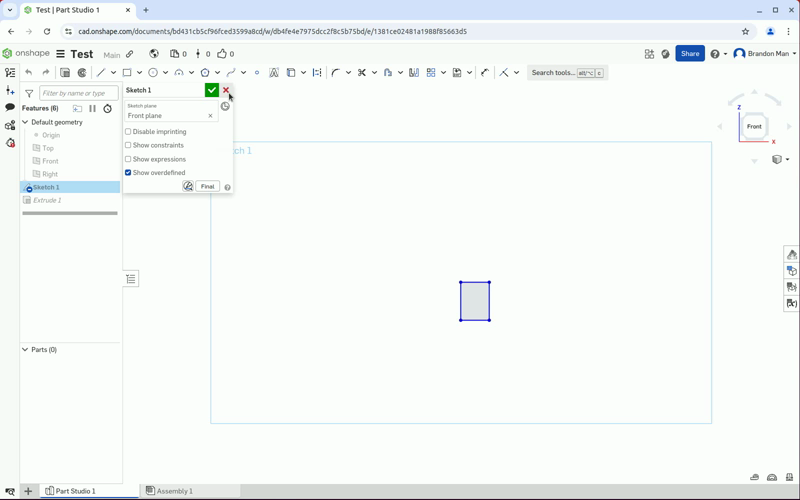
key(shift+s)
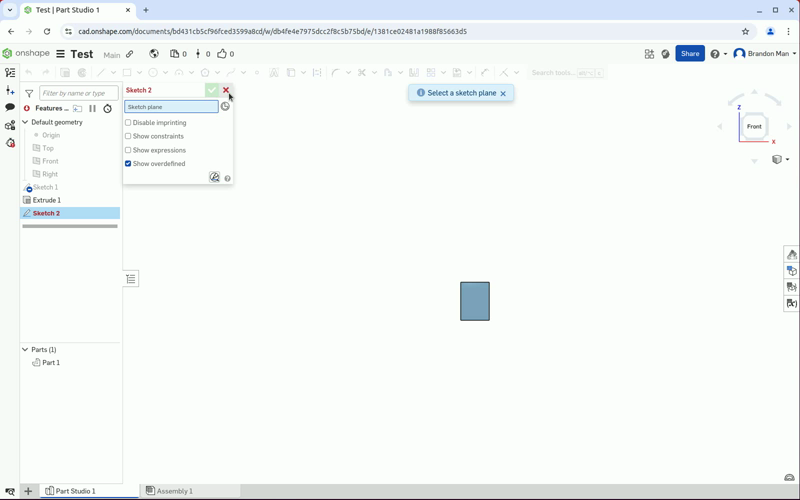
mouse_move(73, 163)
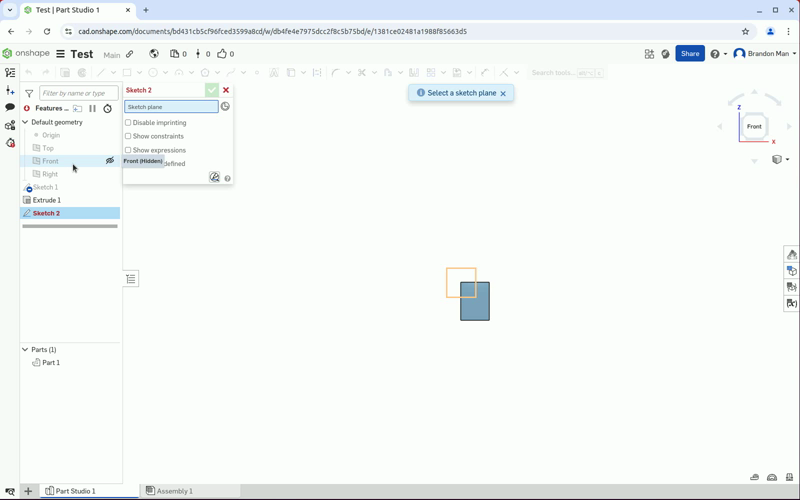
click(73, 163)
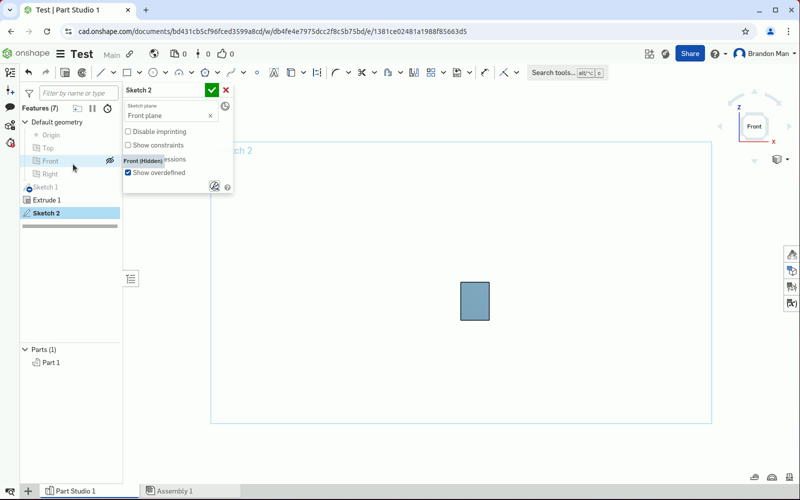
mouse_move(73, 352)
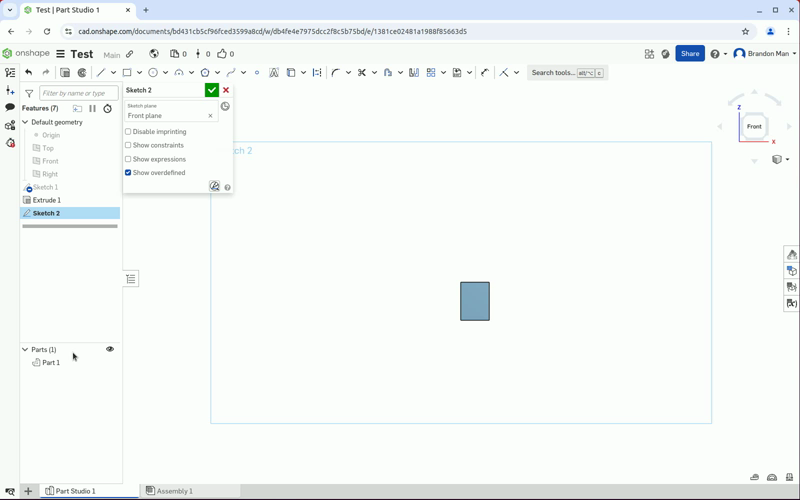
key(y)
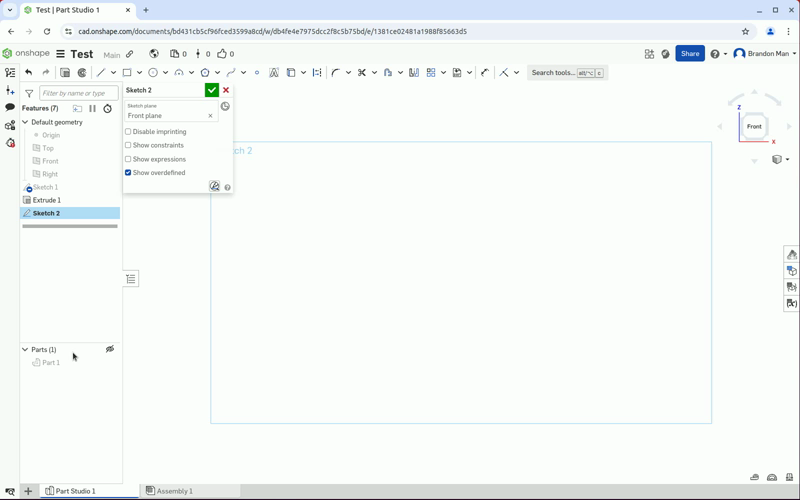
key(l)
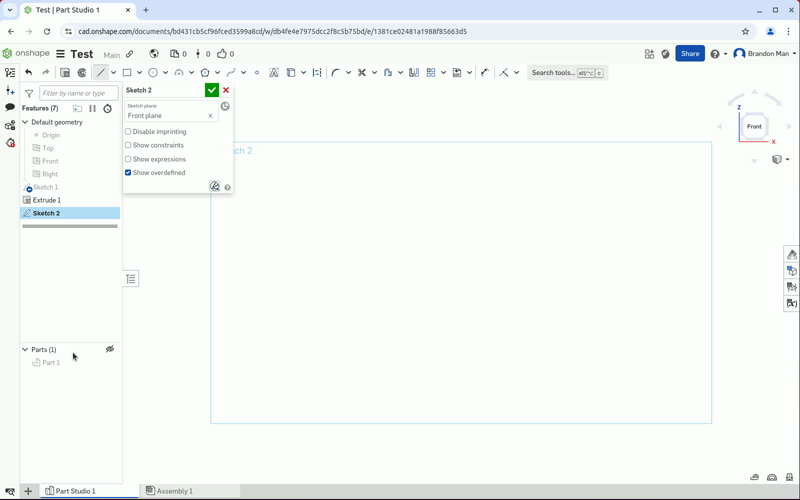
key_down(shift)
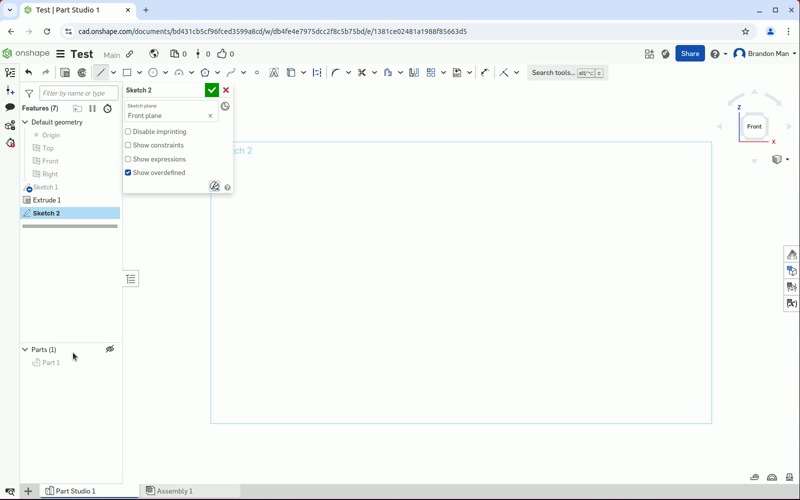
mouse_move(348, 320)
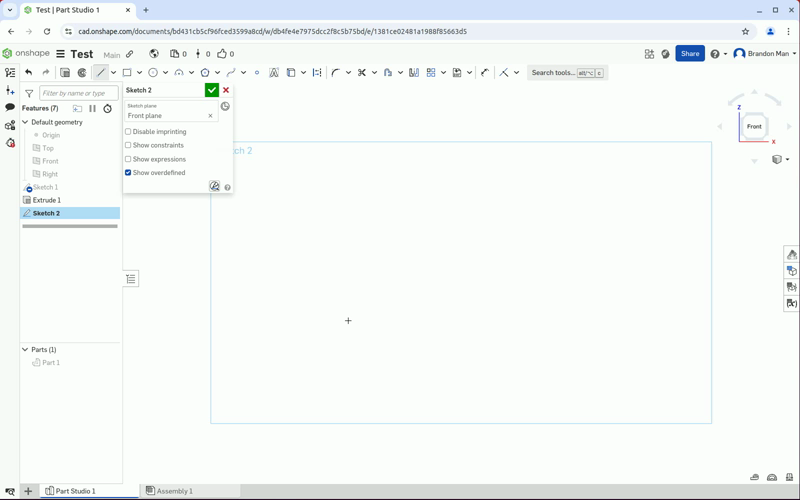
click(348, 320)
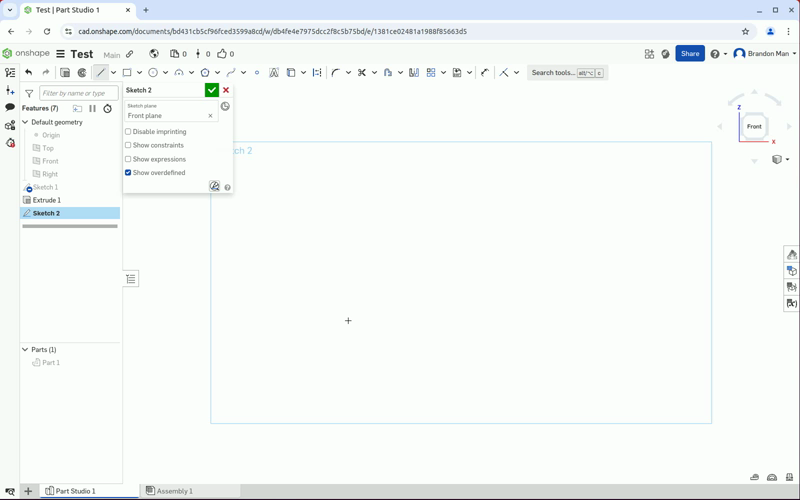
key_up(shift)
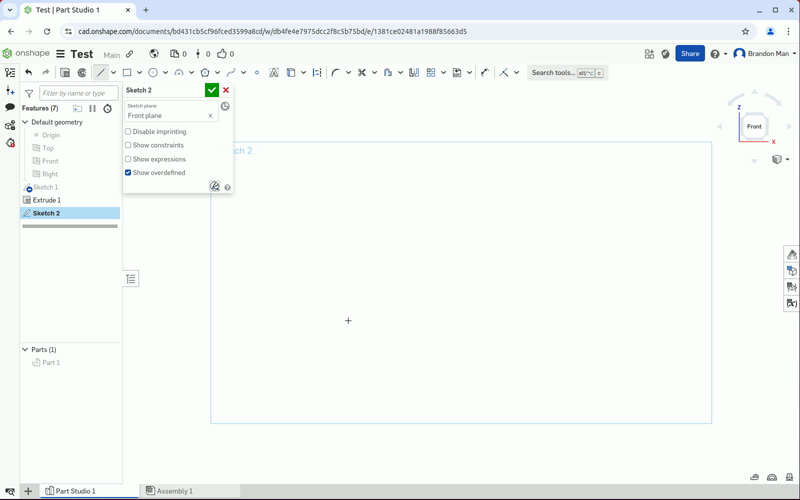
key_down(shift)
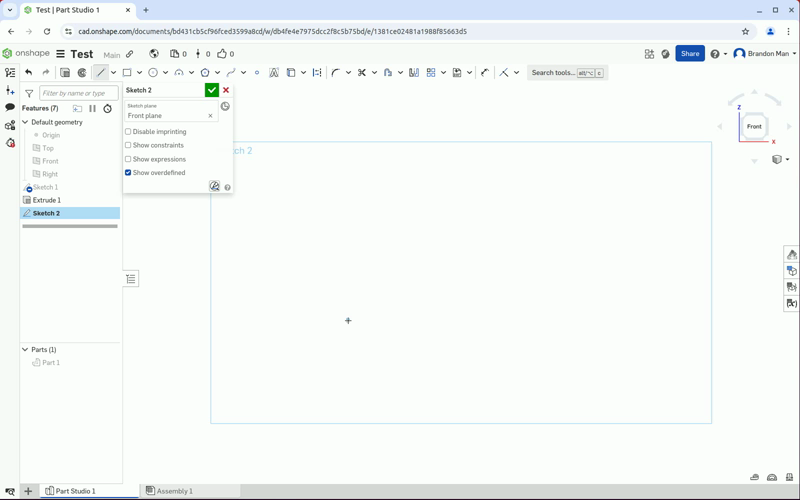
mouse_move(460, 320)
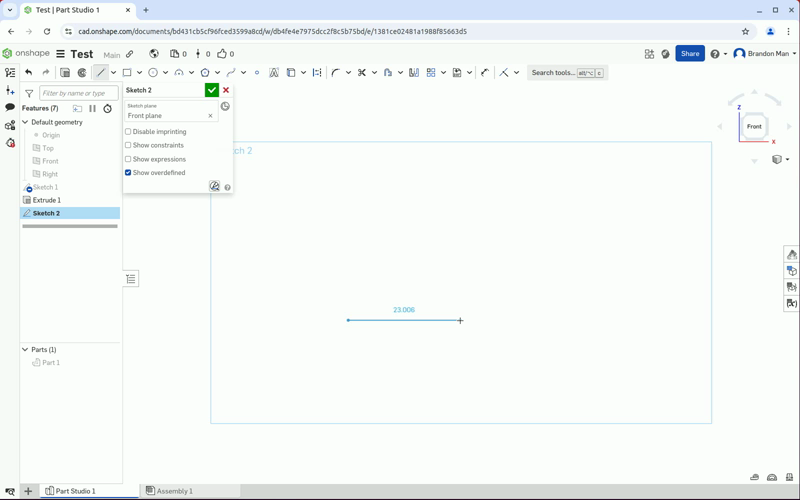
click(460, 320)
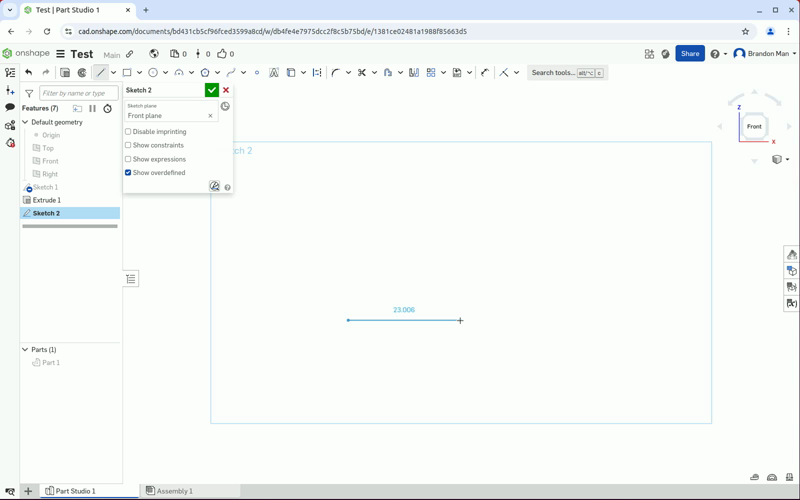
key_up(shift)
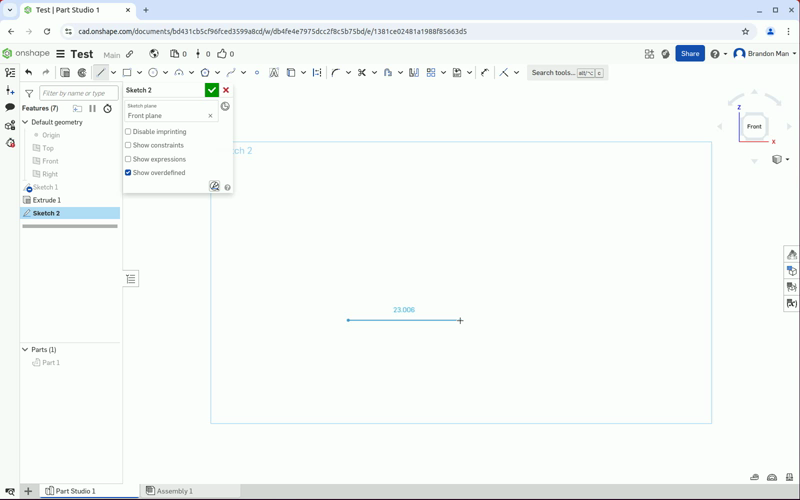
key_down(shift)
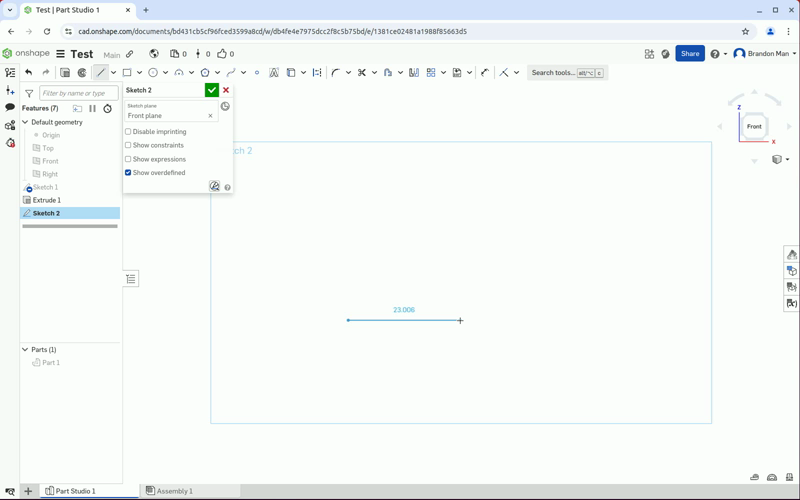
mouse_move(490, 320)
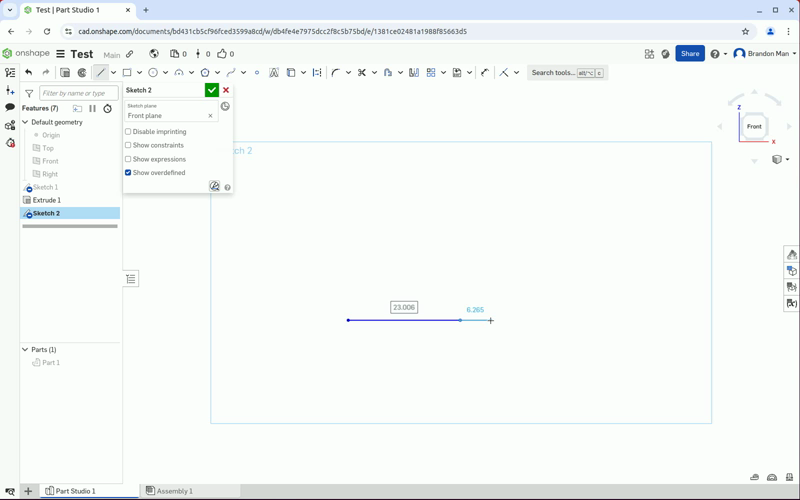
mouse_move(460, 283)
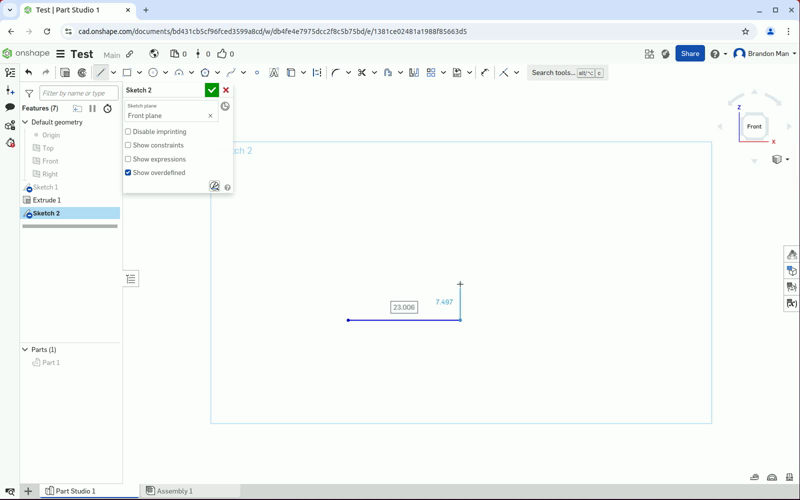
click(460, 283)
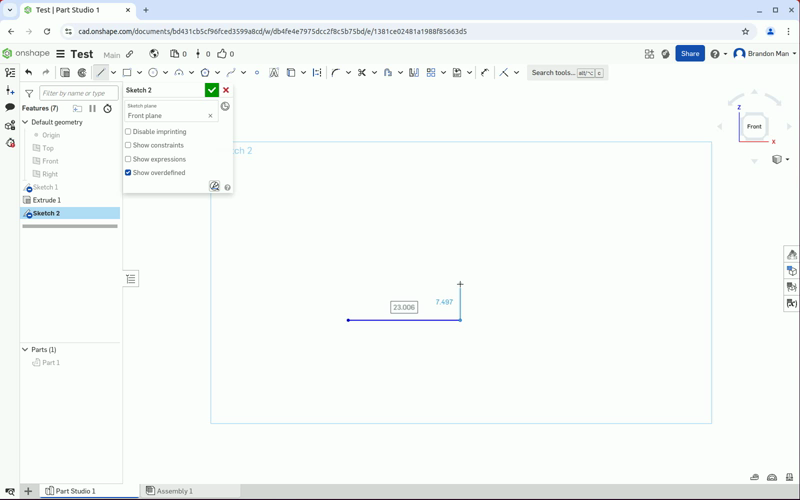
key_up(shift)
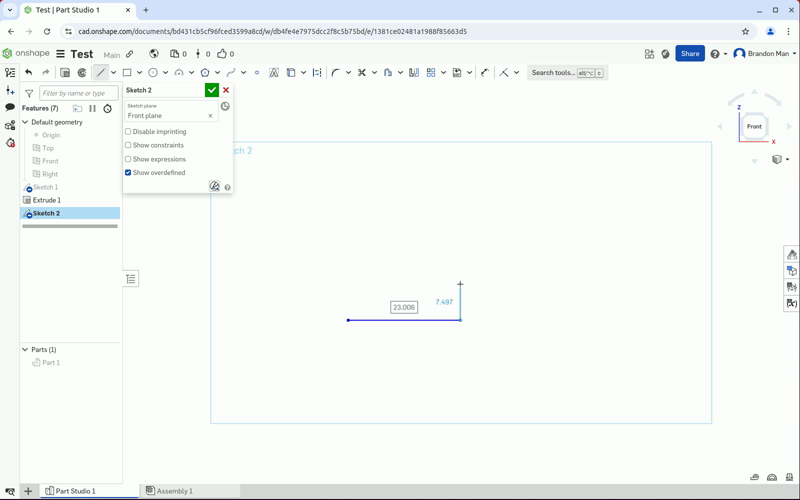
key_down(shift)
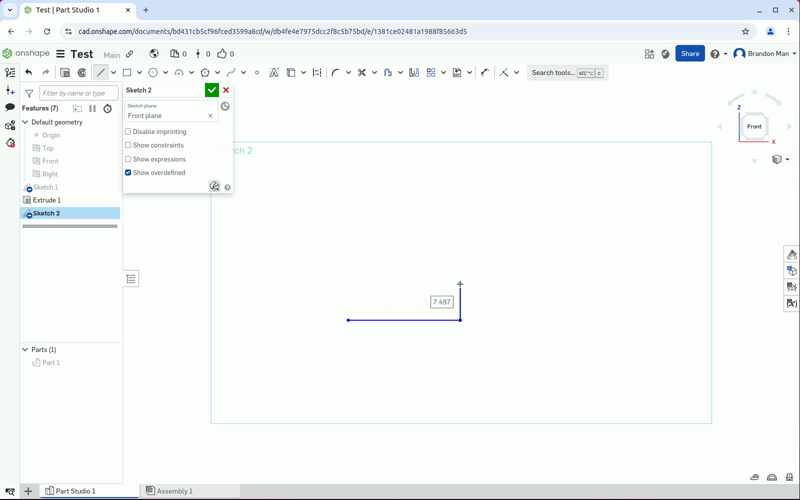
mouse_move(490, 283)
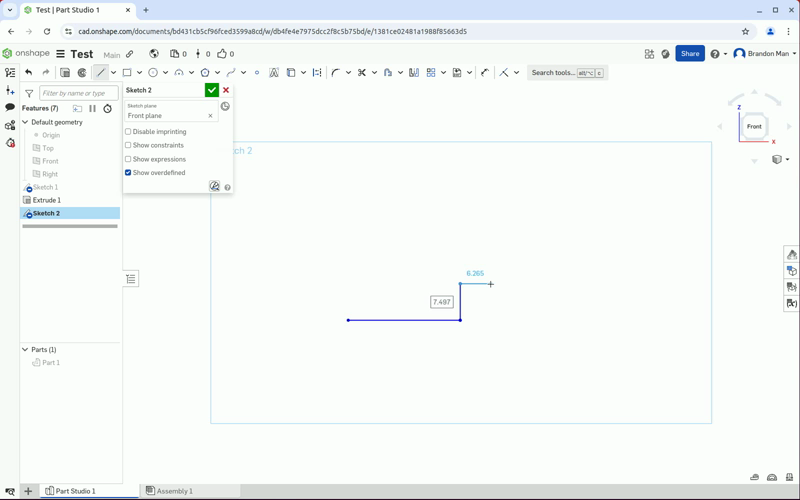
mouse_move(488, 283)
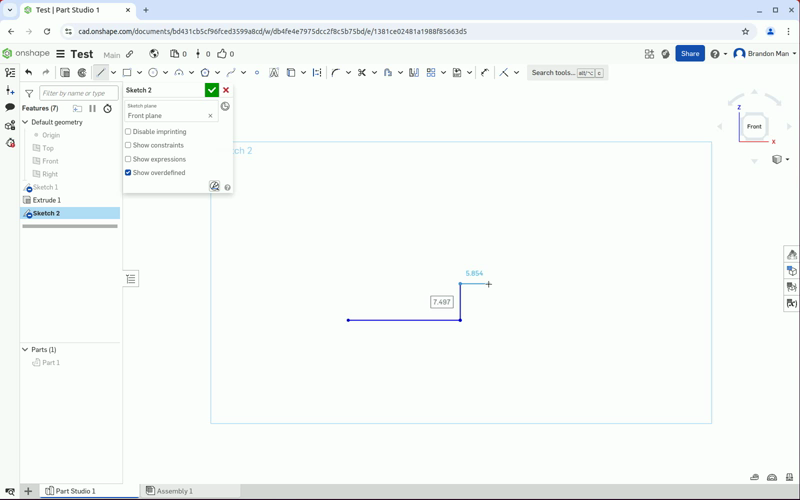
click(488, 283)
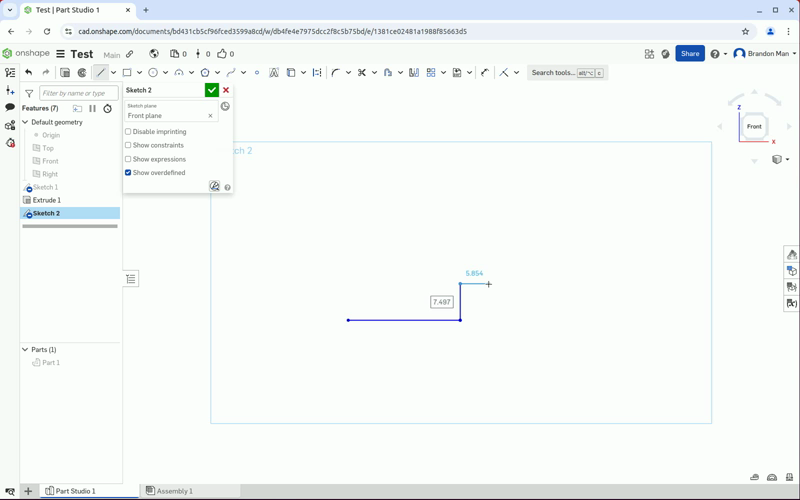
key_up(shift)
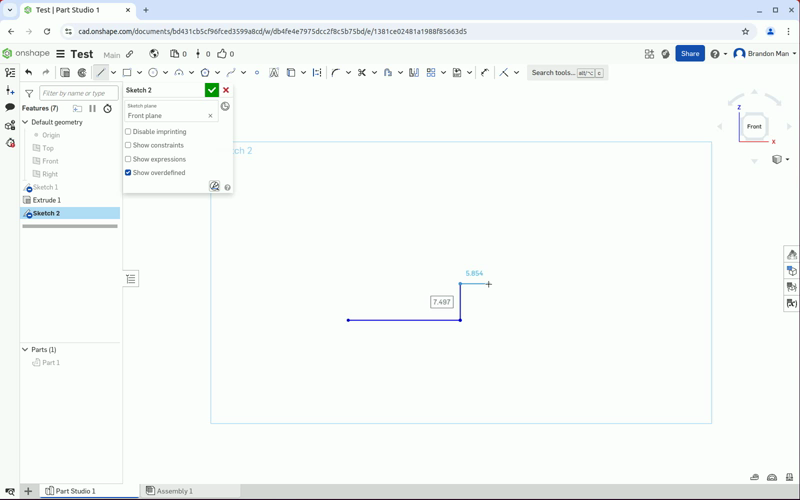
key_down(shift)
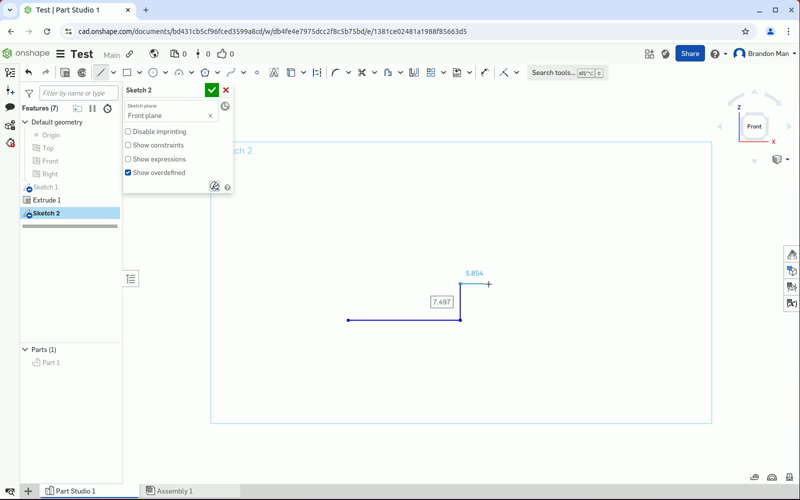
mouse_move(518, 283)
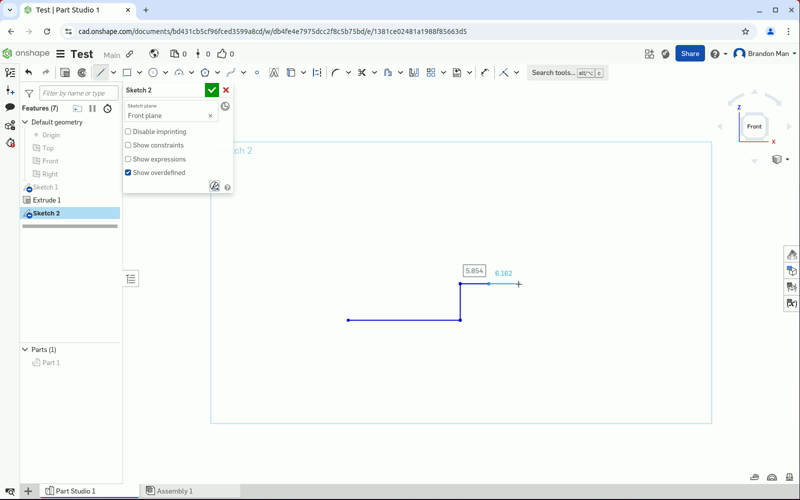
mouse_move(488, 227)
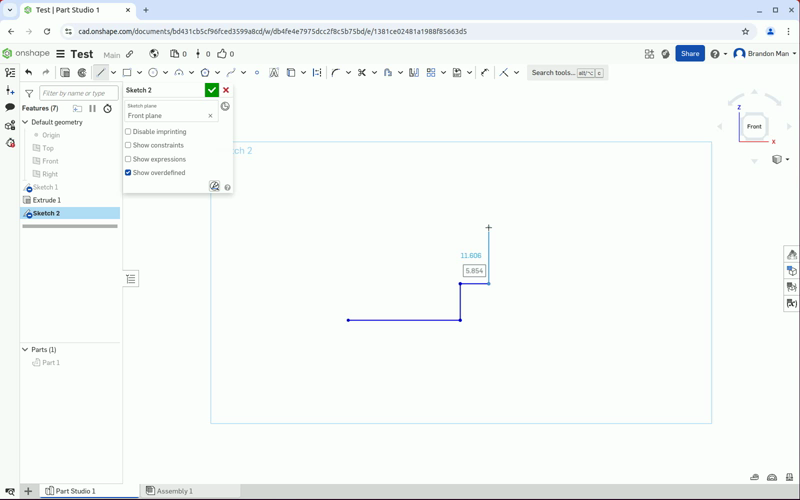
click(488, 227)
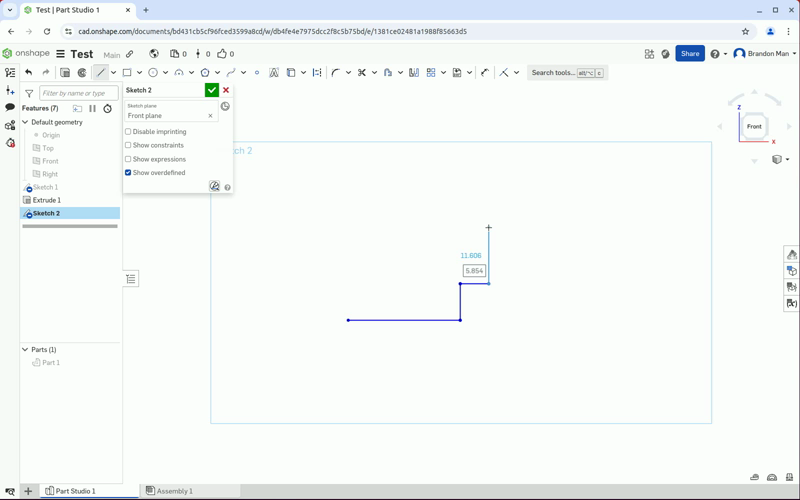
key_up(shift)
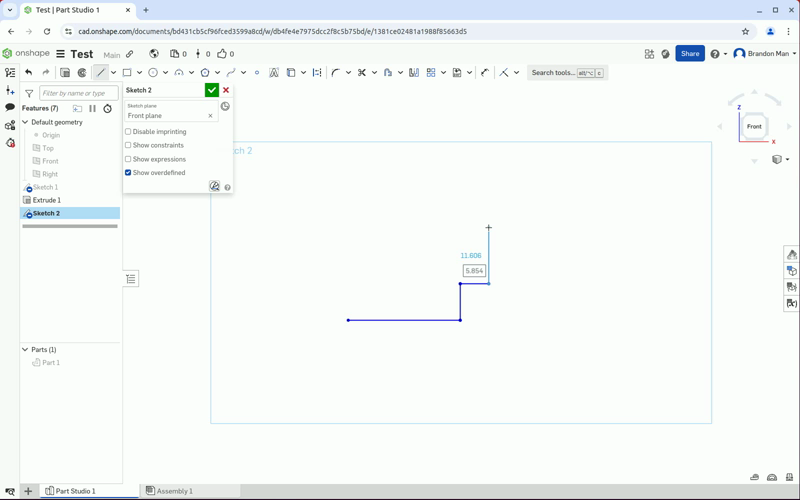
key_down(shift)
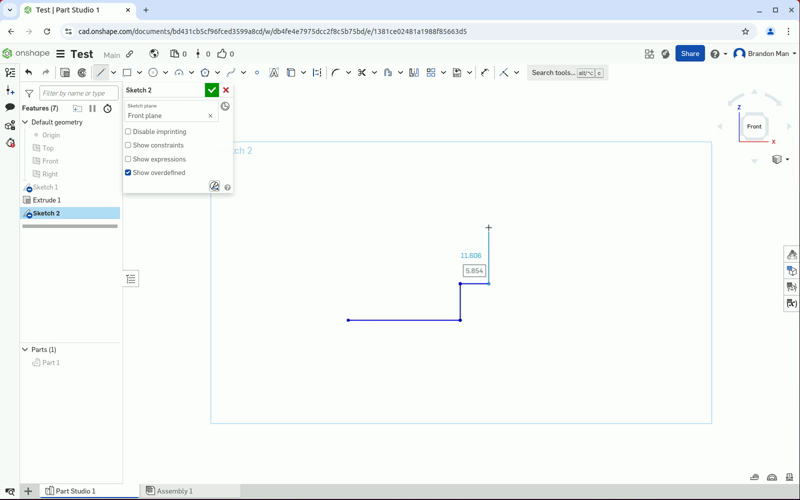
mouse_move(348, 227)
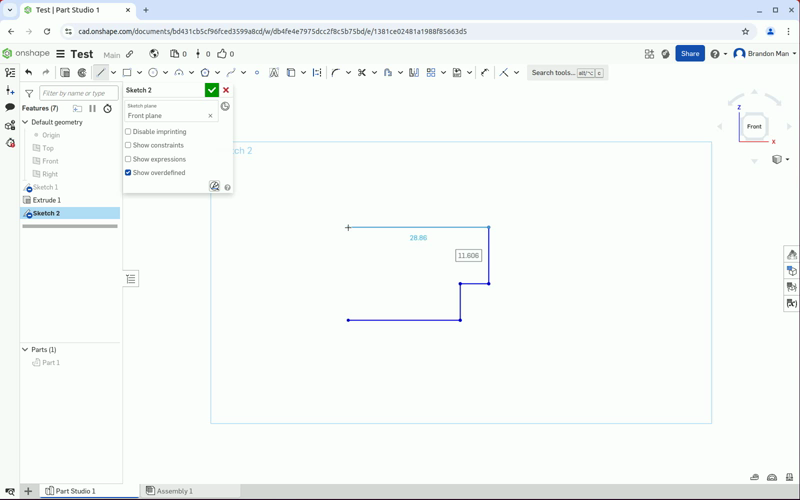
click(348, 227)
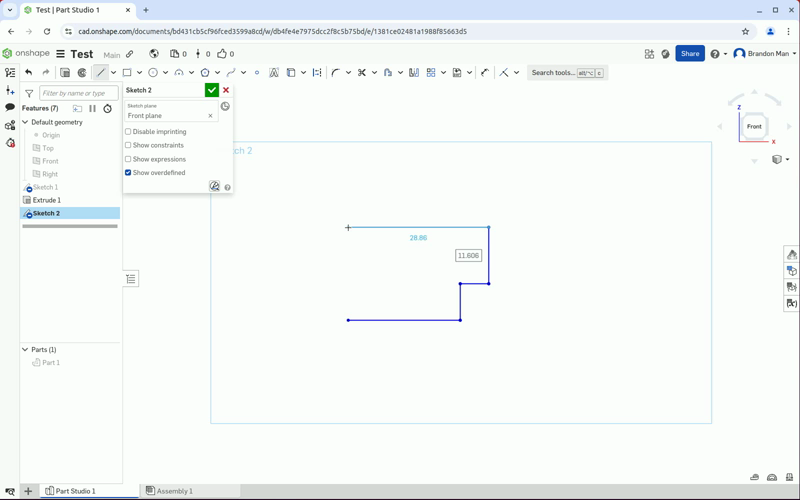
key_up(shift)
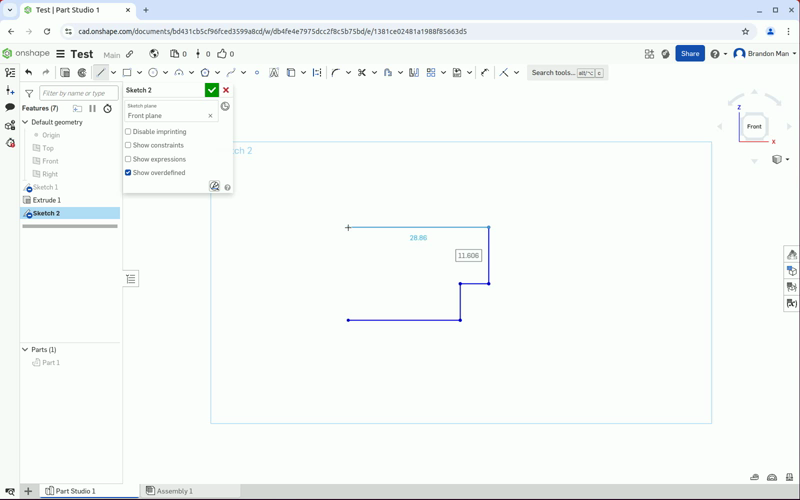
key_down(shift)
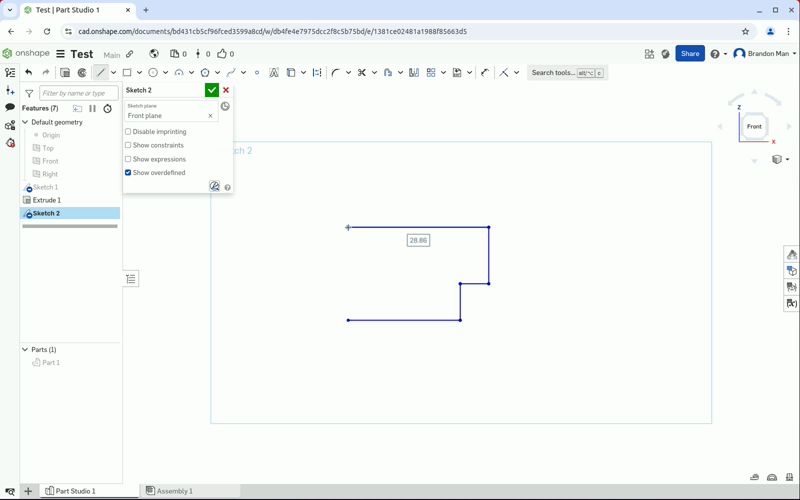
mouse_move(348, 320)
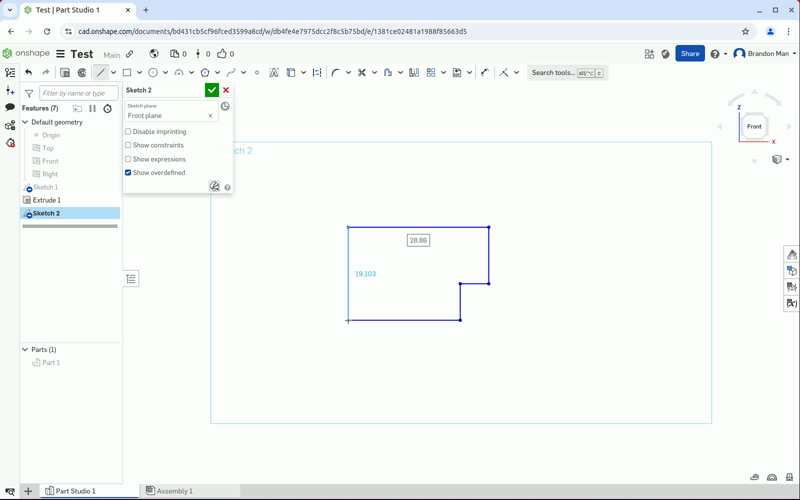
key_up(shift)
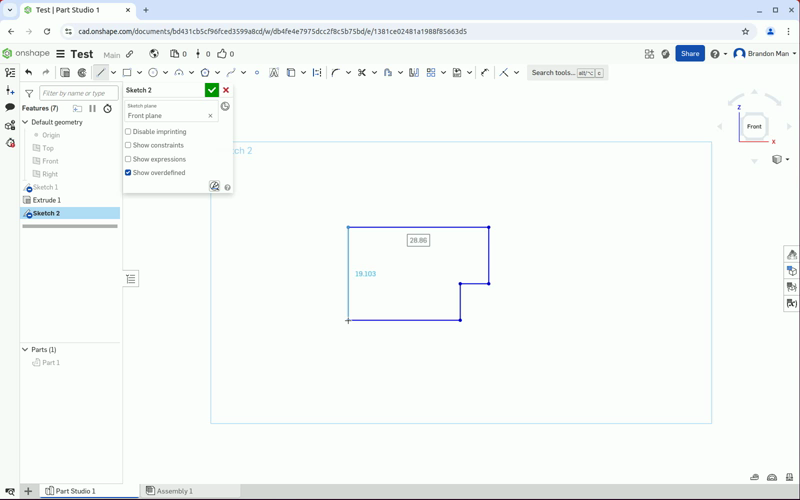
click(348, 320)
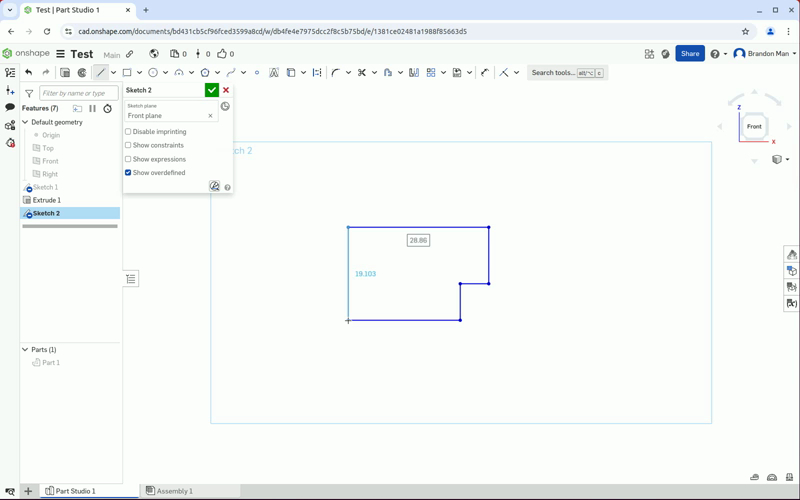
key(esc)
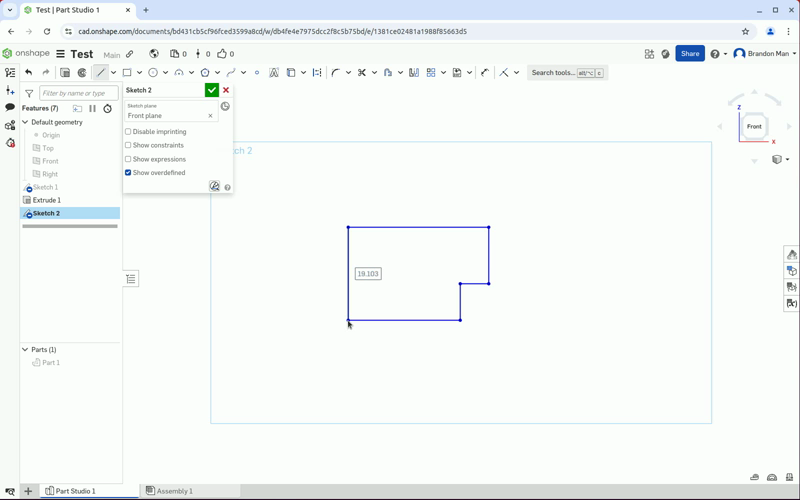
mouse_move(410, 270)
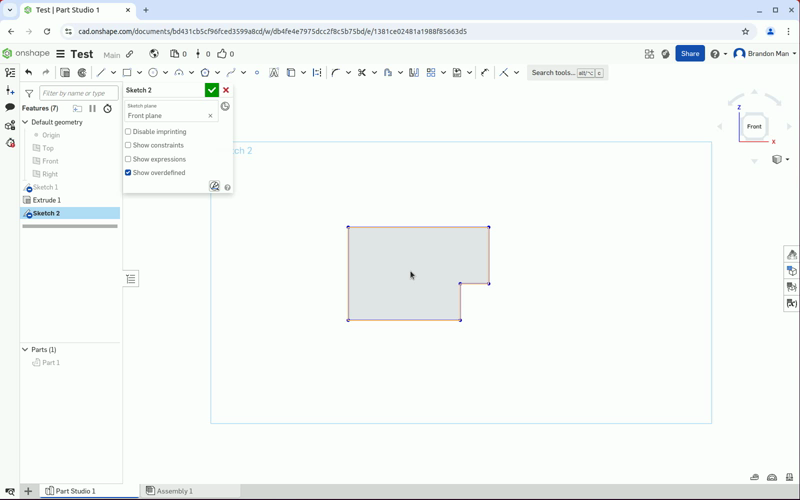
click(410, 270)
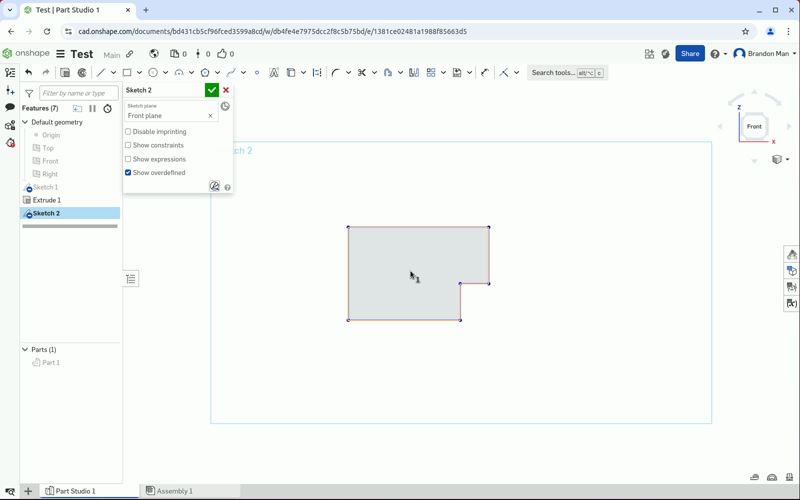
mouse_move(73, 352)
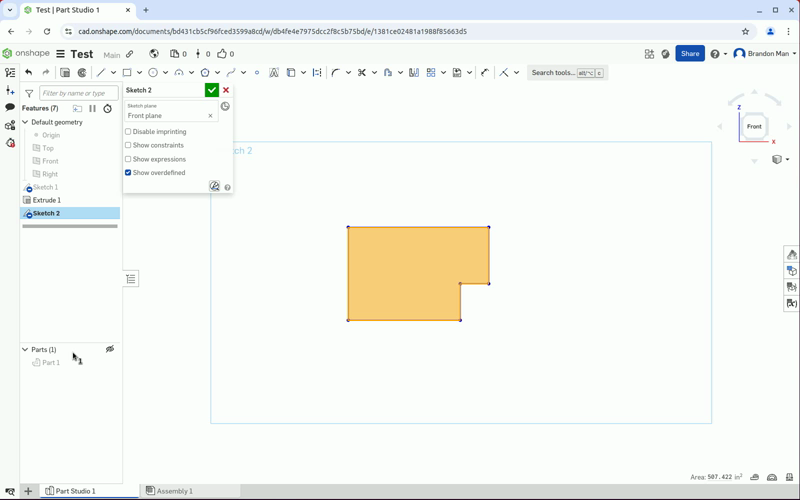
key(shift+y)
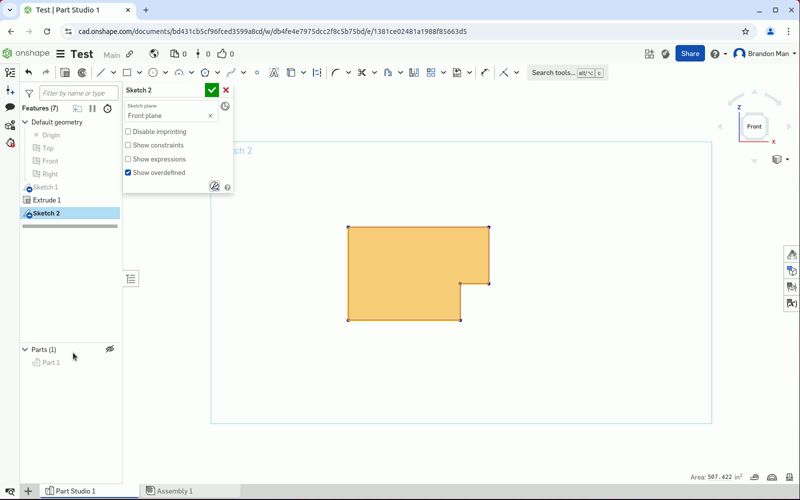
key(shift+e)
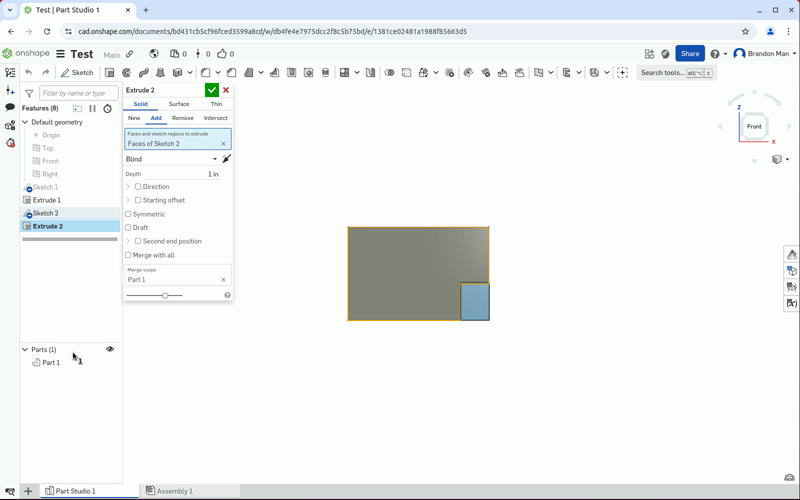
mouse_move(143, 106)
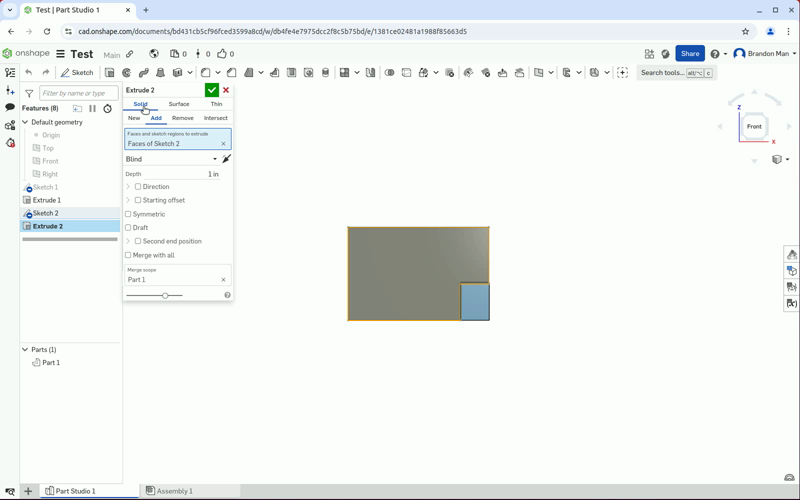
click(143, 106)
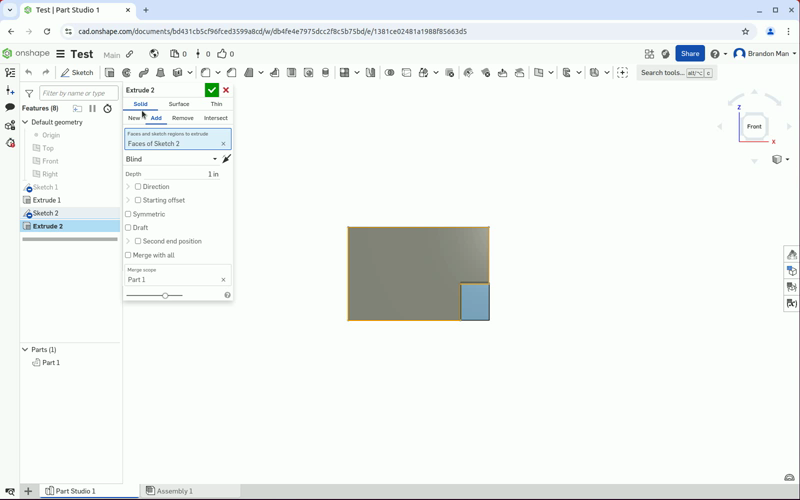
mouse_move(137, 120)
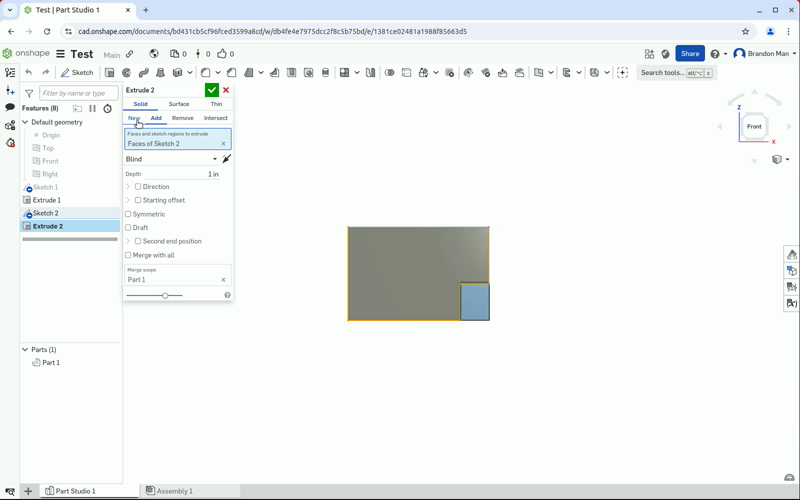
click(137, 120)
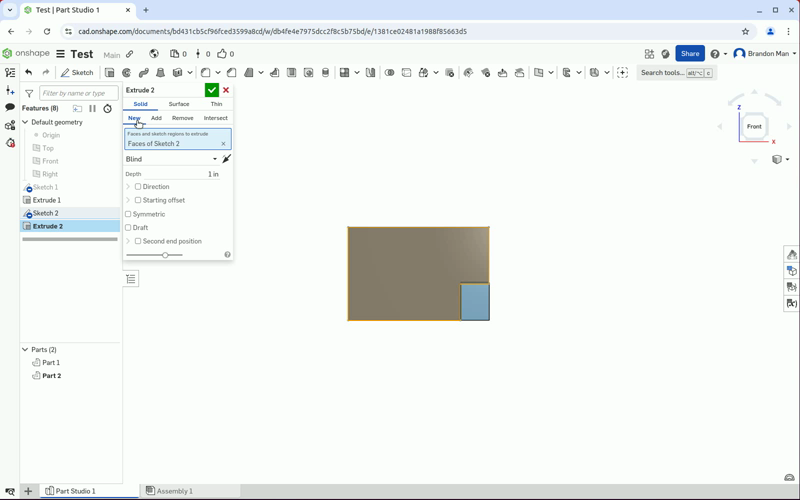
key(tab, 4)
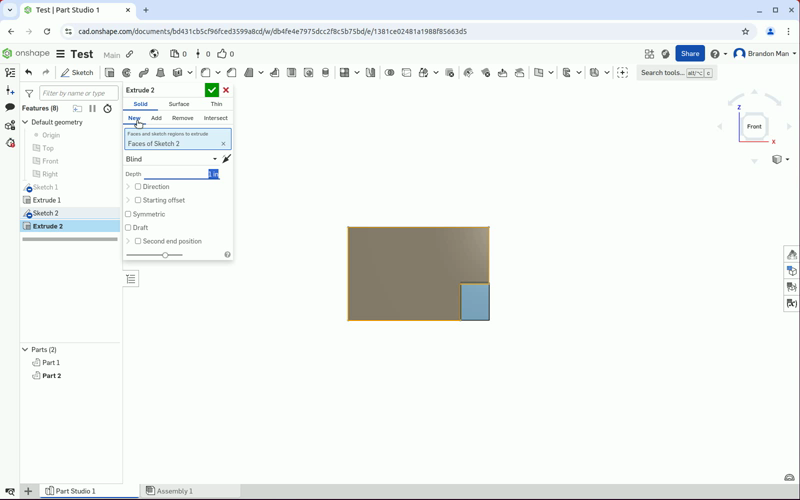
text(9.628)
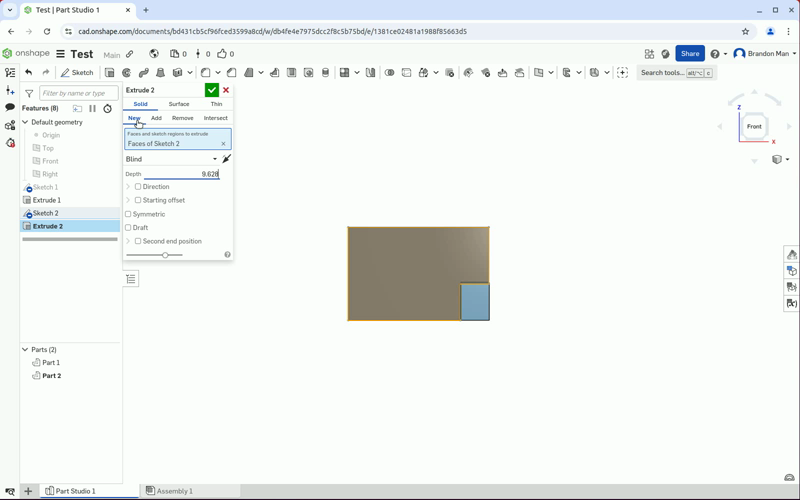
key(enter)
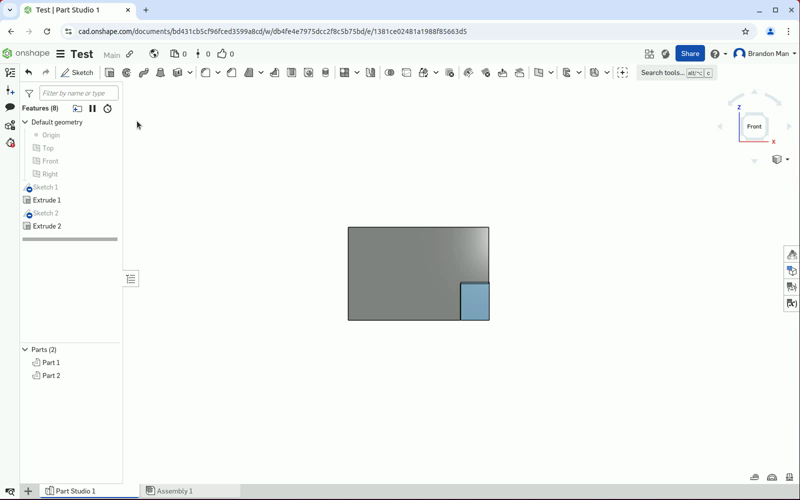
key(shift+h)
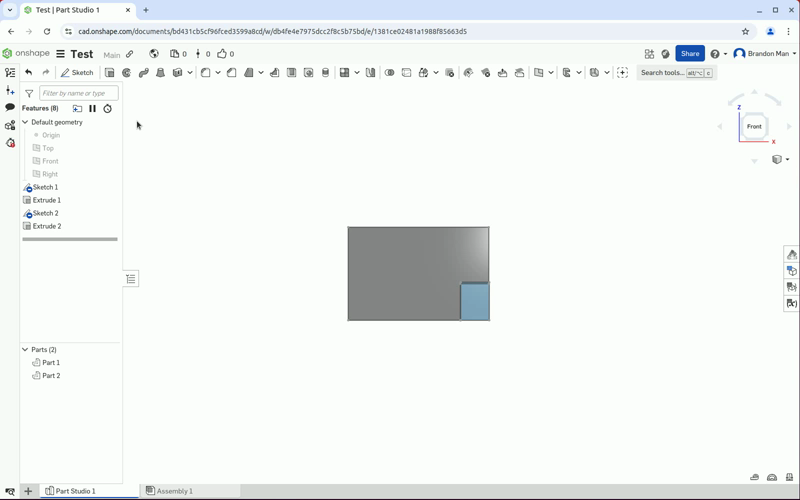
key(shift+h)
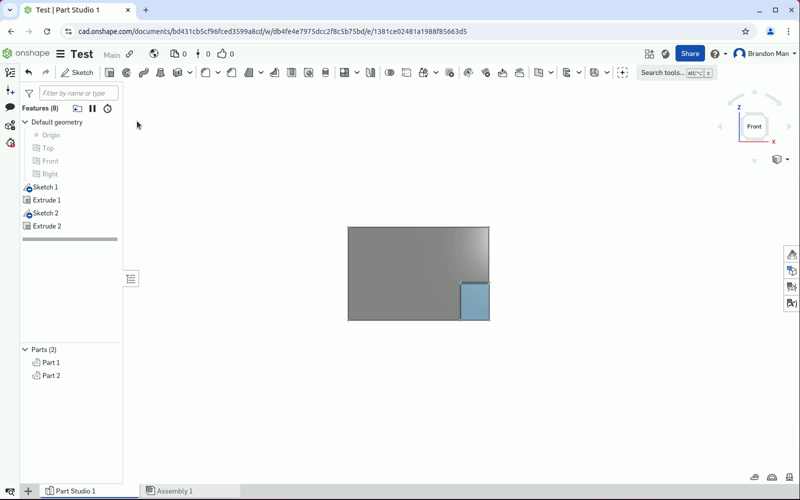
key(shift+7)
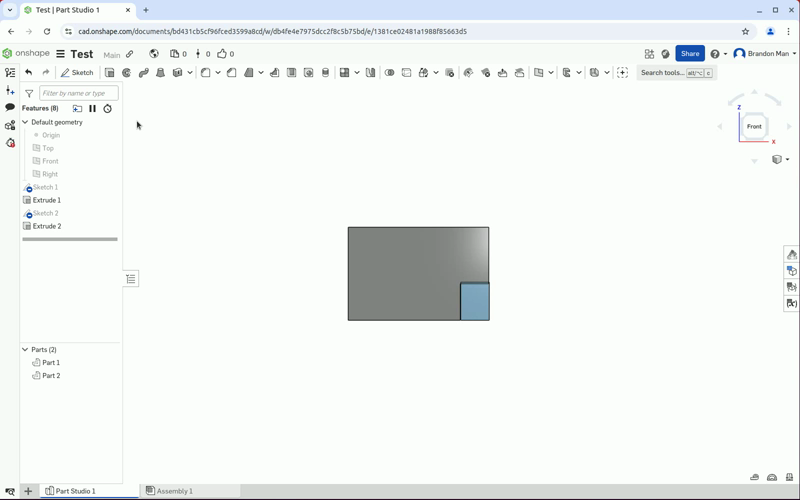
key(left, 2)
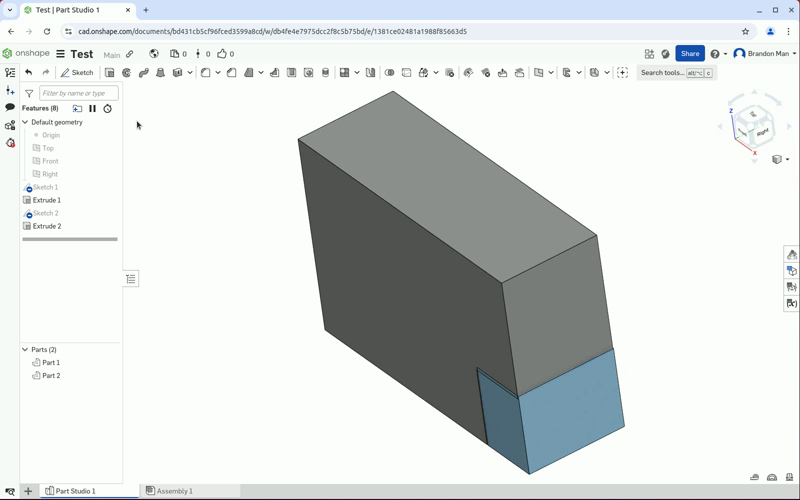
key(down, 2)
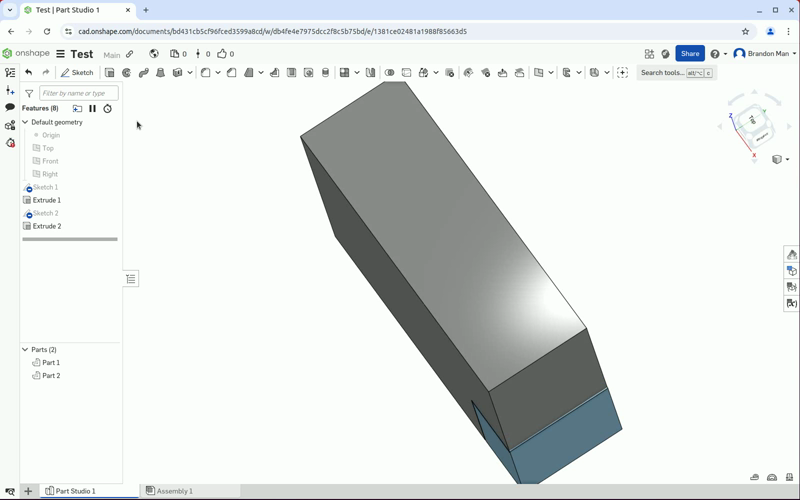
key(up, 2)
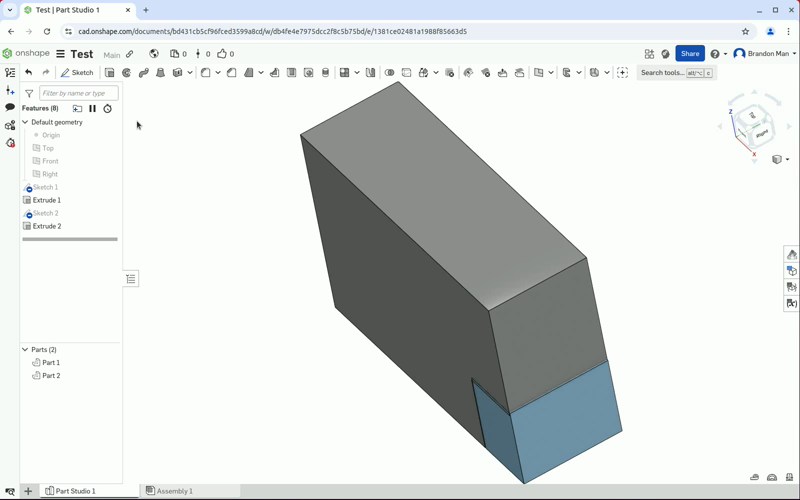
key(right, 2)
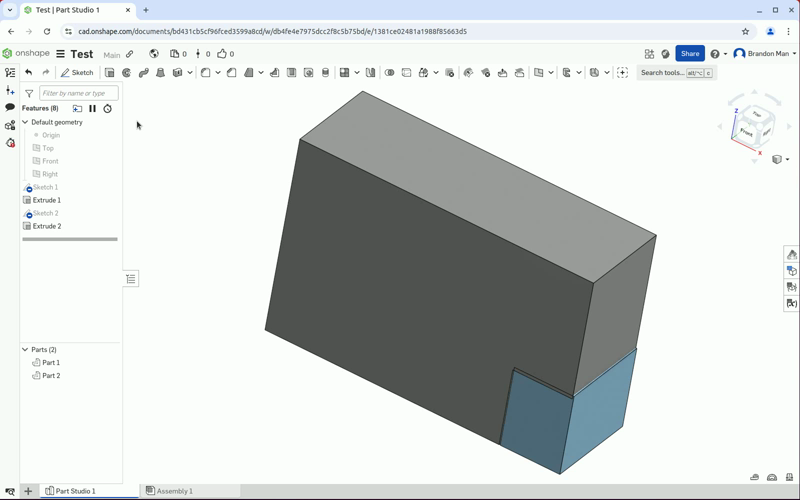
mouse_move(73, 189)
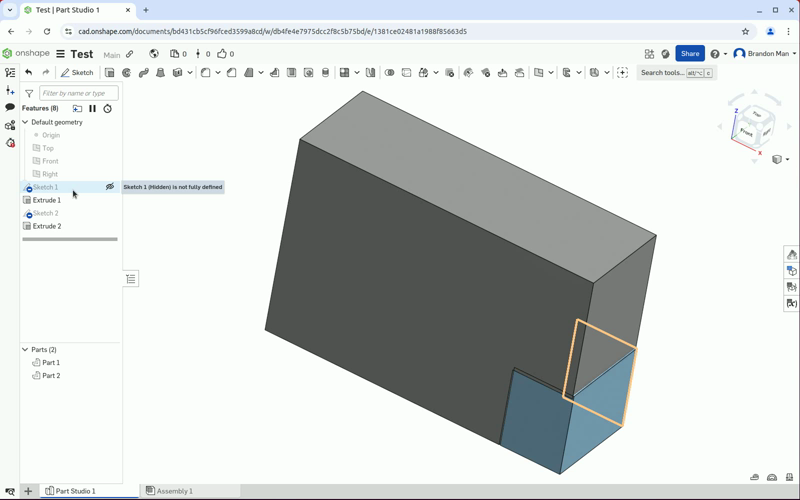
click(73, 189)